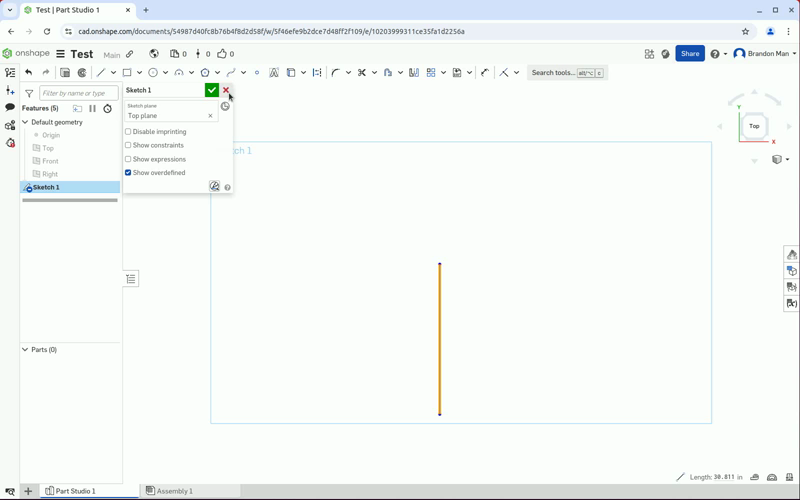
key(shift+h)
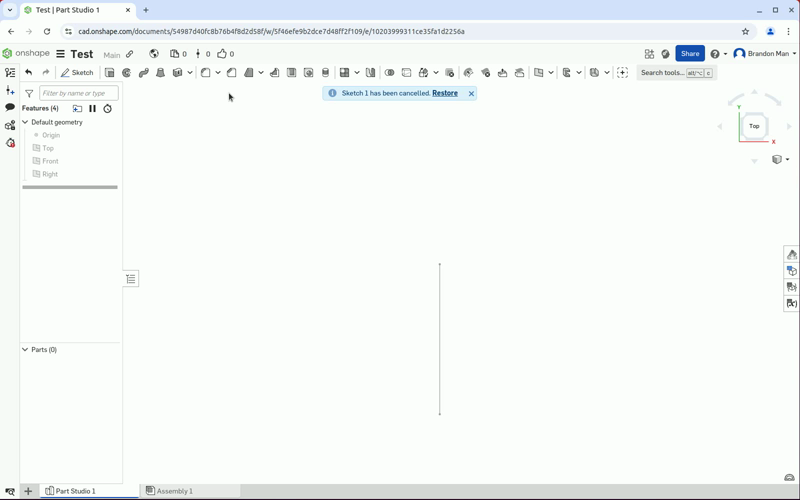
mouse_move(73, 352)
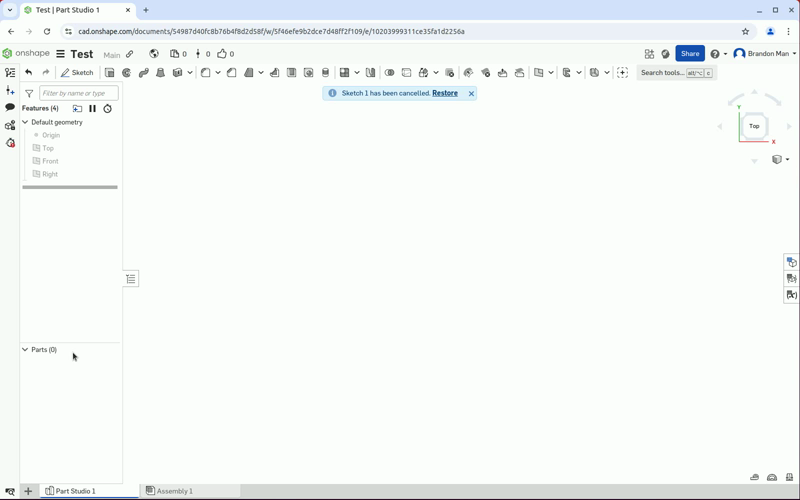
key(y)
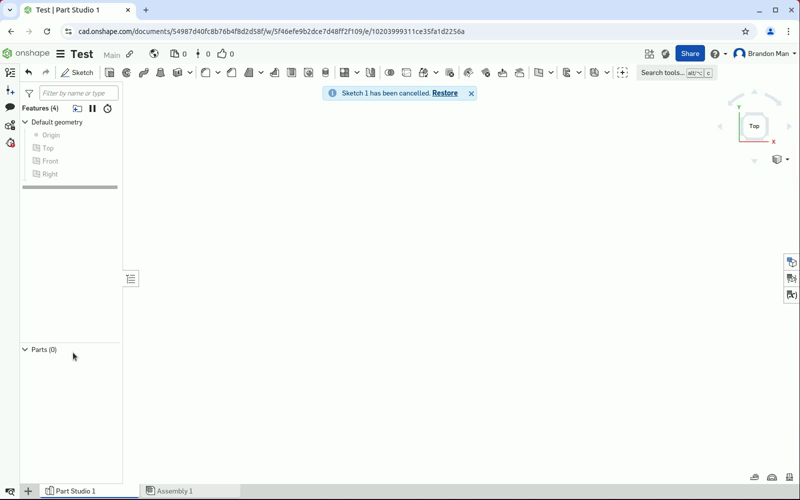
key(shift+p)
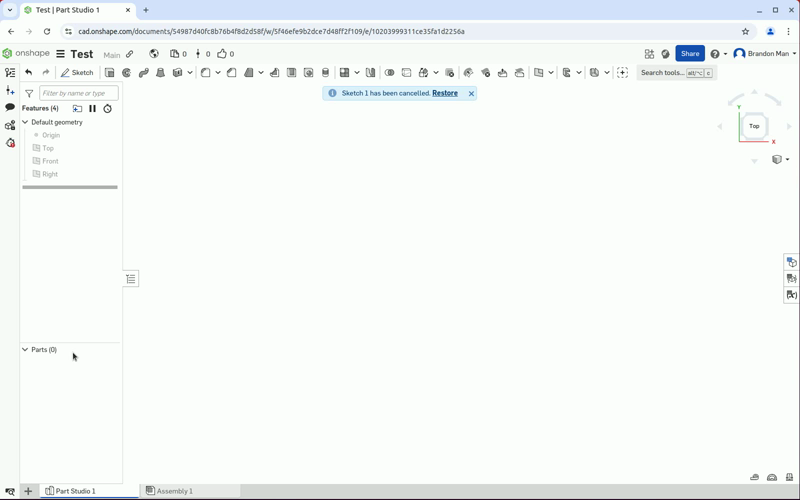
key(space)
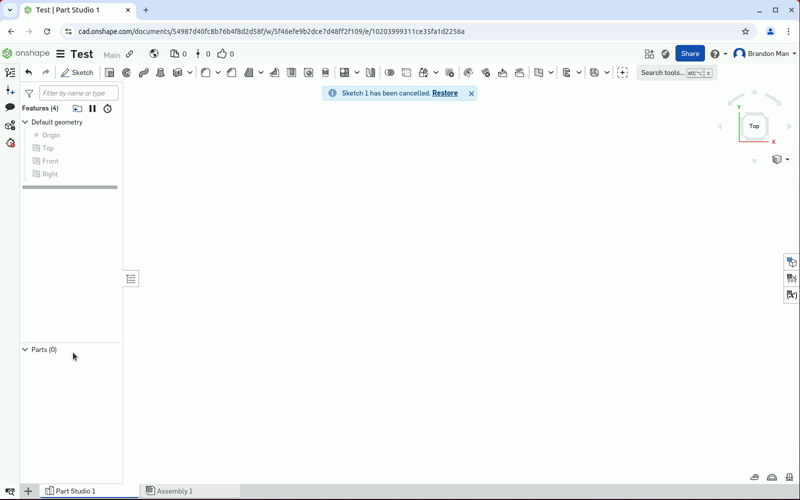
key_down(shift)
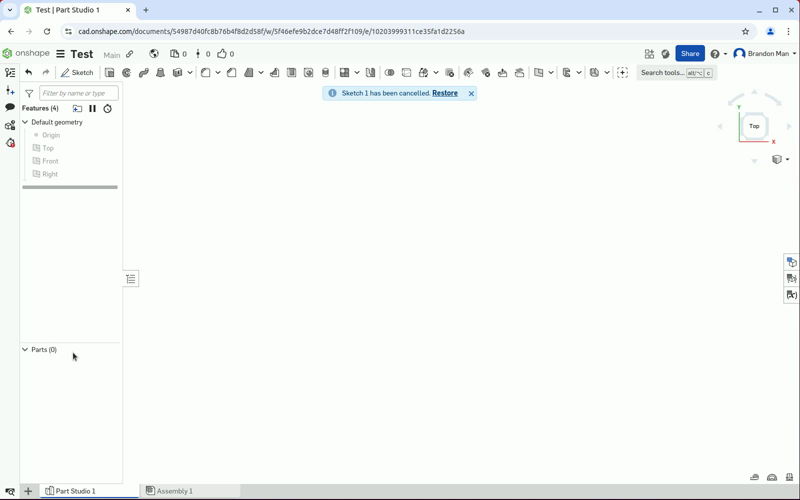
key(up)
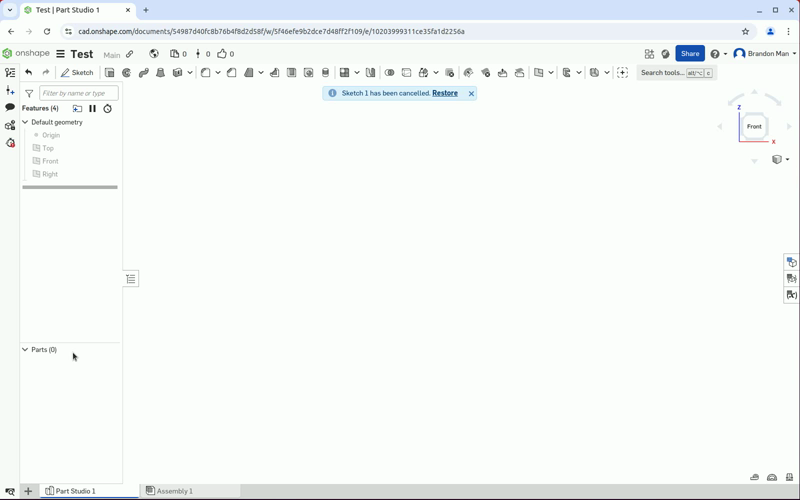
key_up(shift)
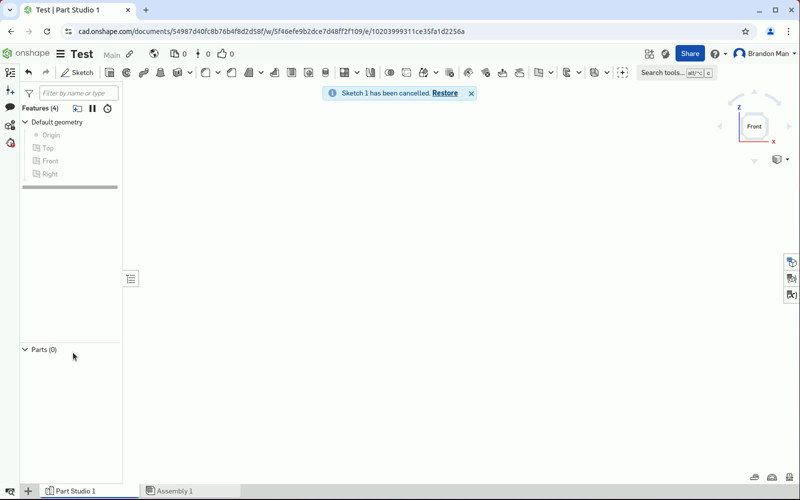
mouse_move(73, 352)
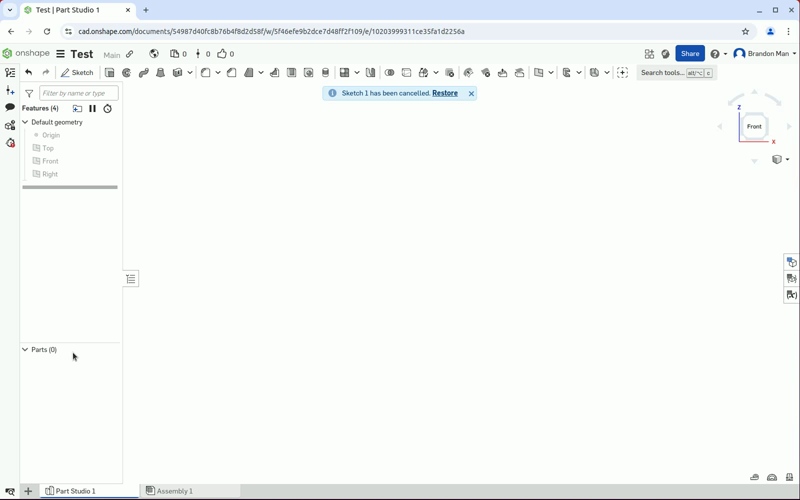
key(shift+y)
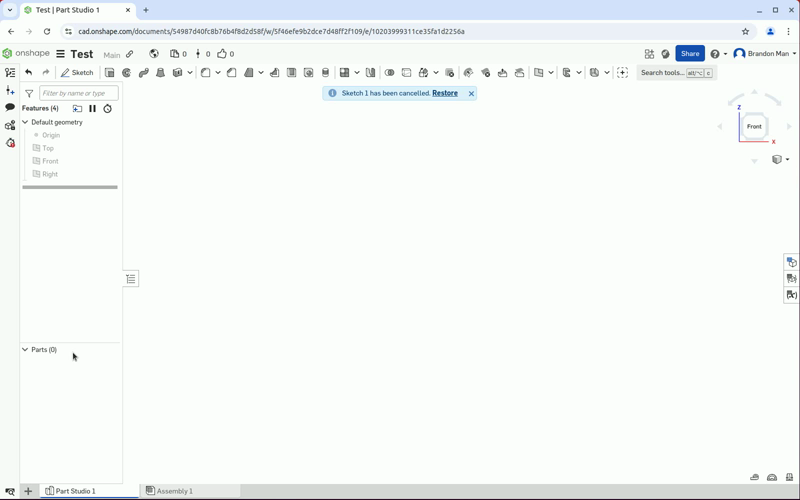
key(shift+s)
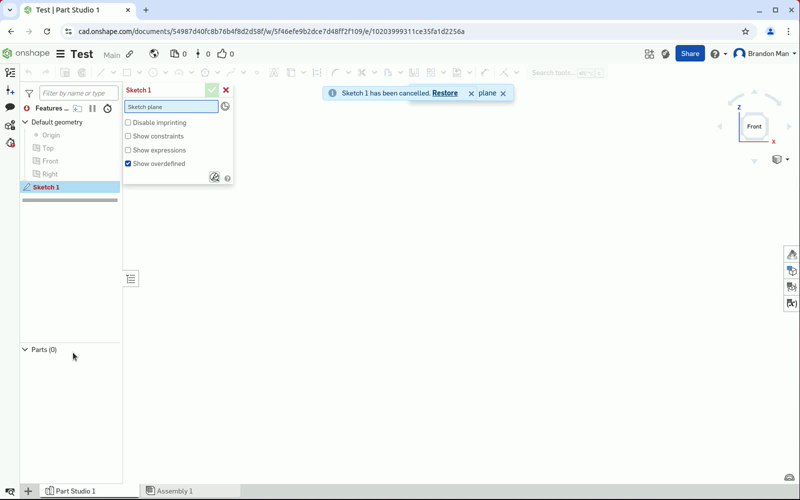
mouse_move(73, 163)
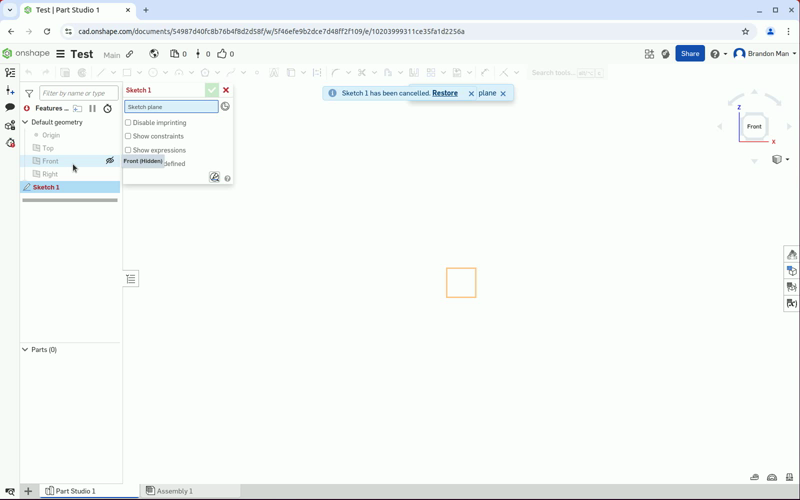
click(73, 163)
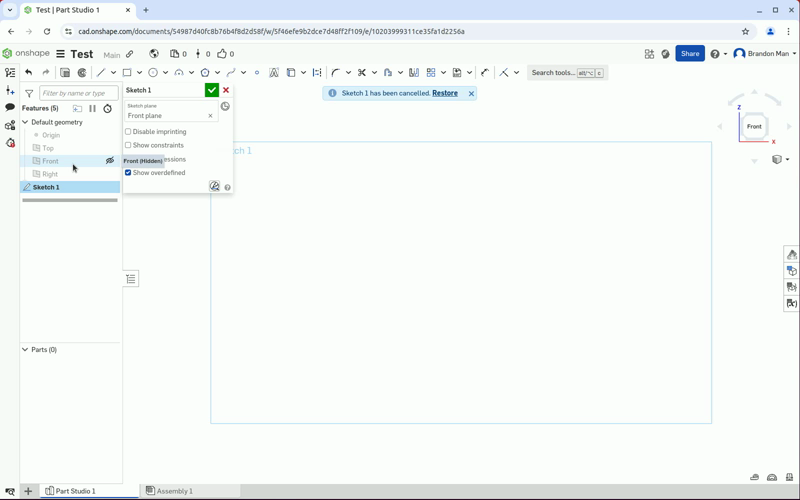
mouse_move(73, 352)
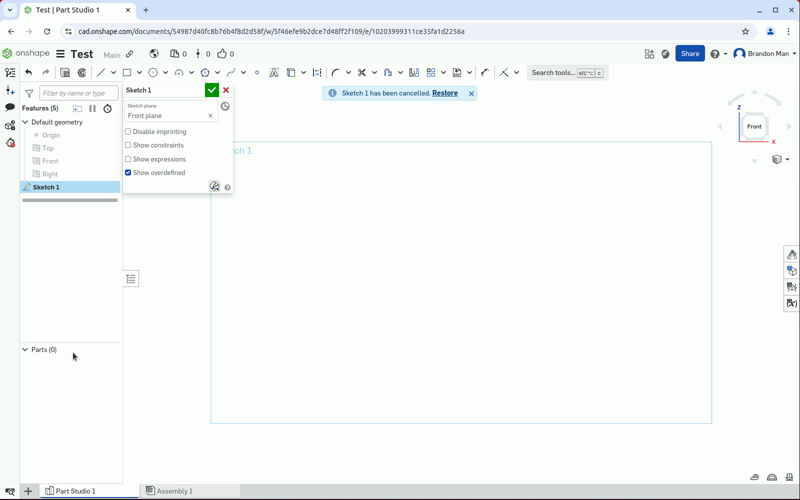
key(y)
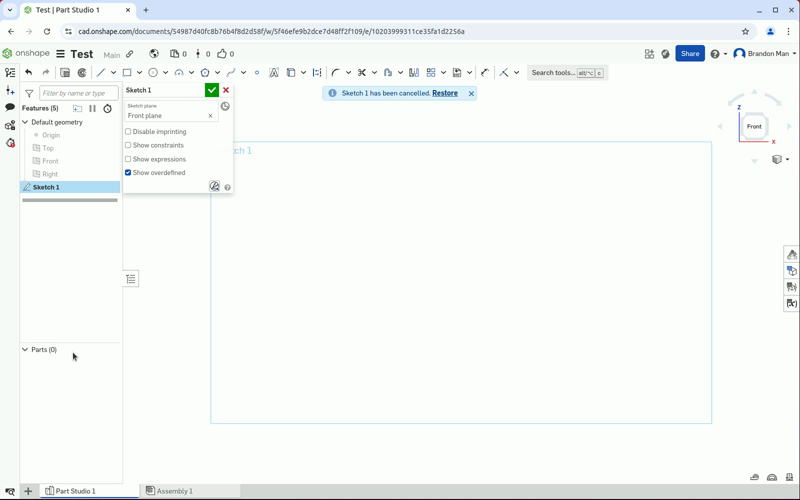
key(l)
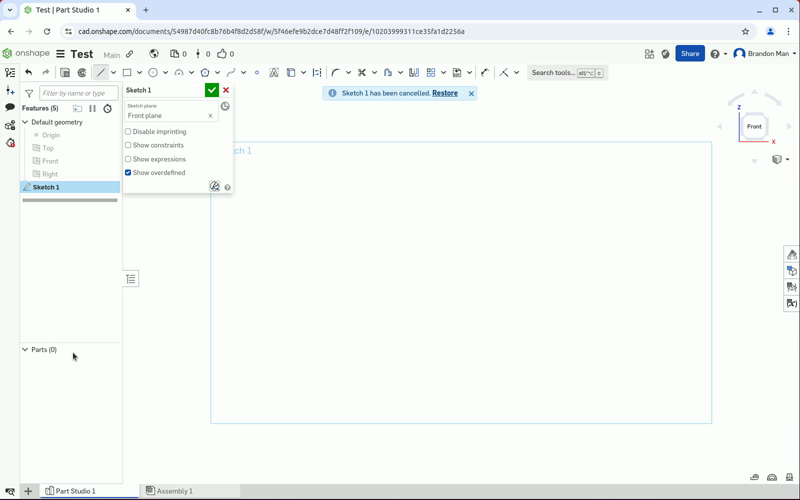
key_down(shift)
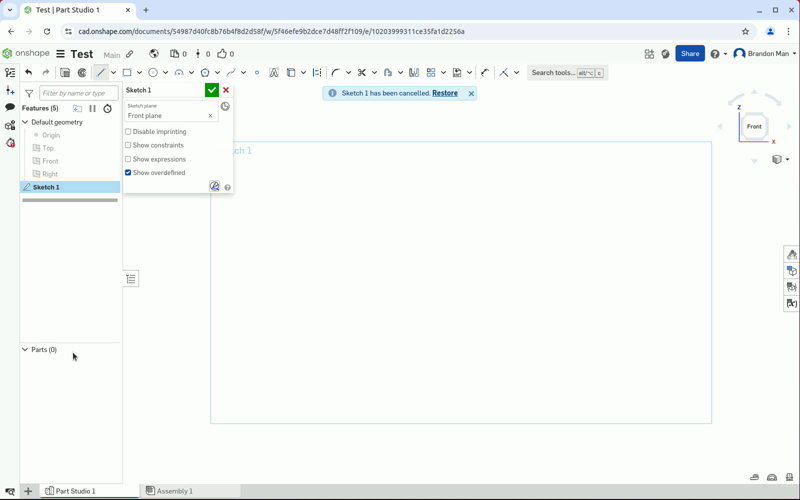
mouse_move(379, 363)
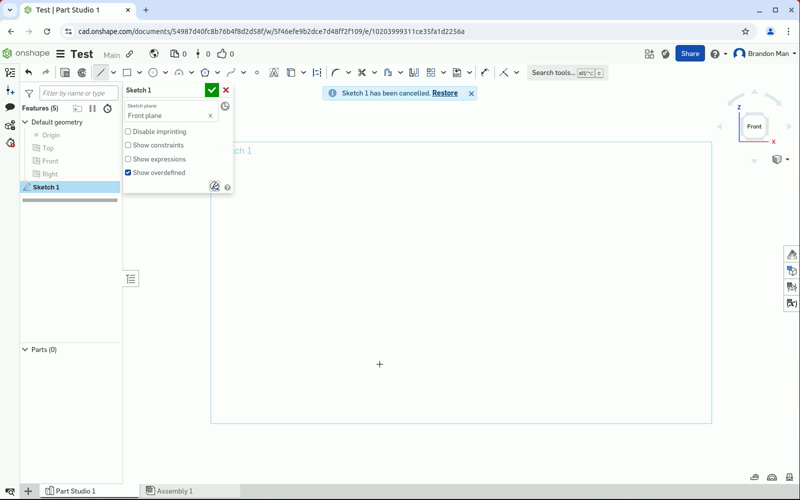
click(379, 363)
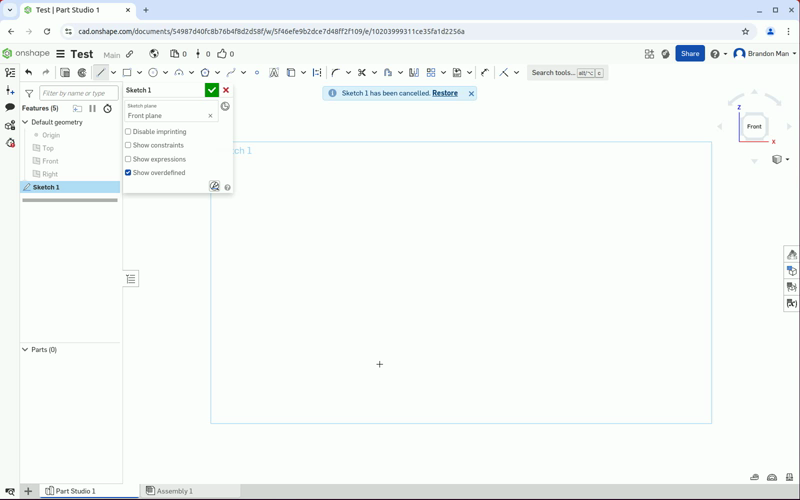
key_up(shift)
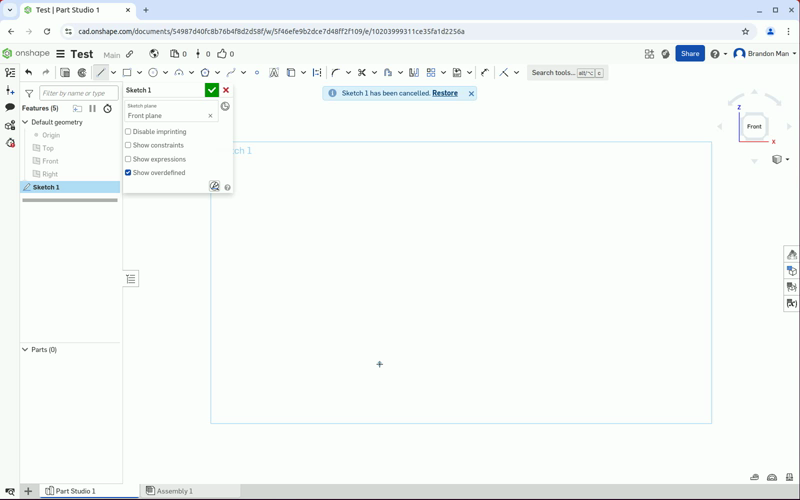
key_down(shift)
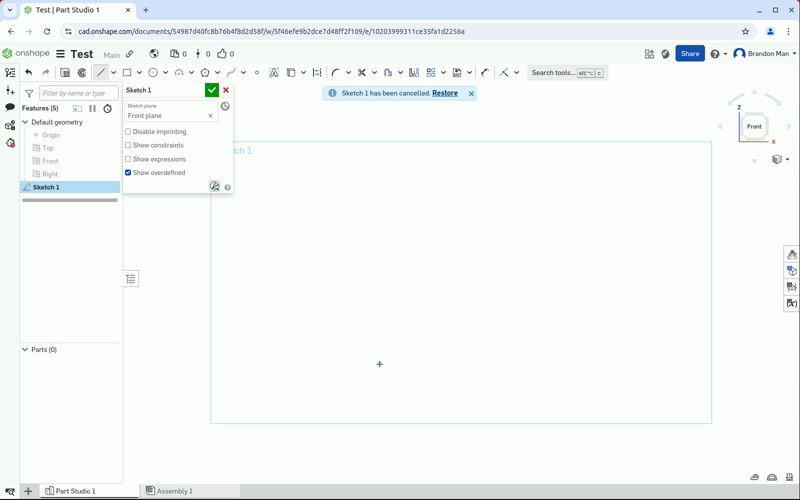
mouse_move(540, 363)
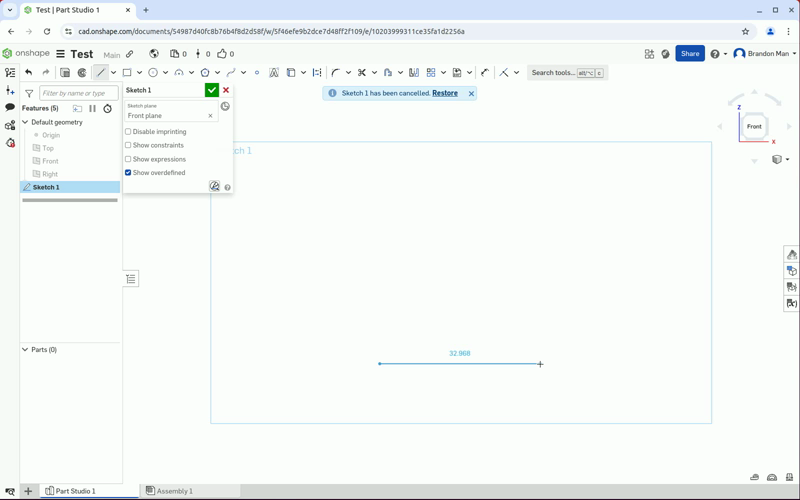
click(540, 363)
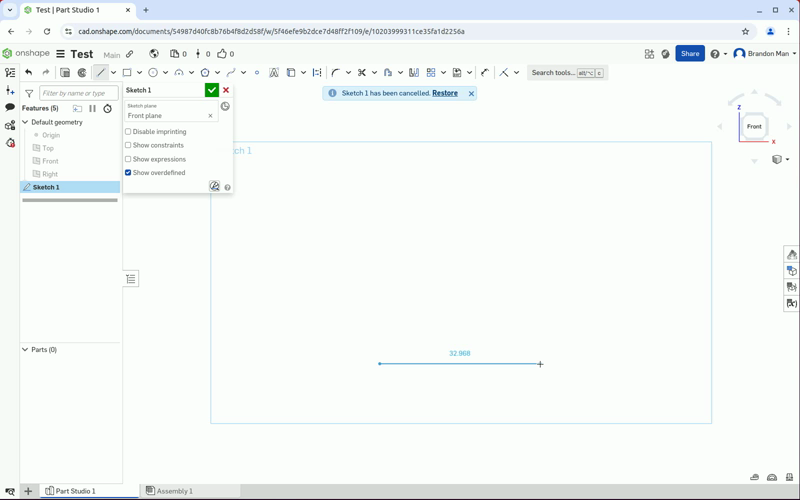
key_up(shift)
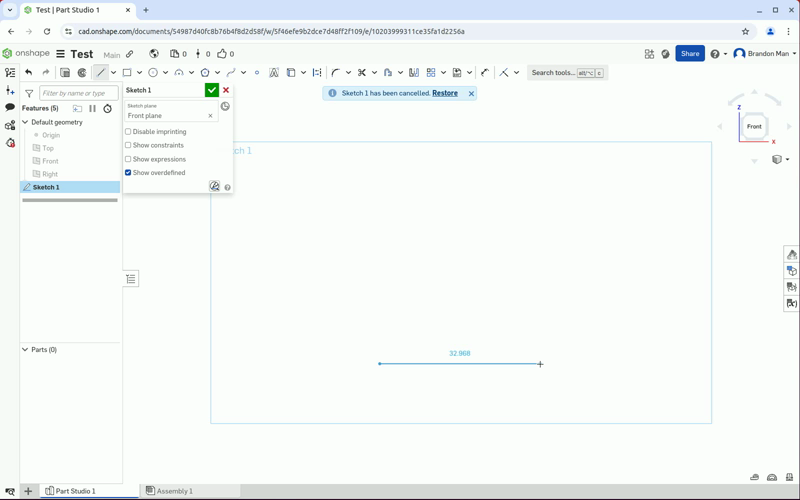
key_down(shift)
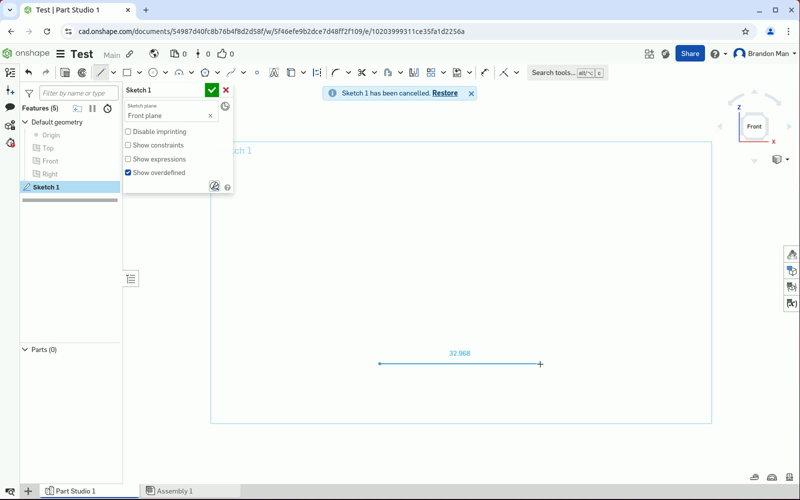
mouse_move(540, 203)
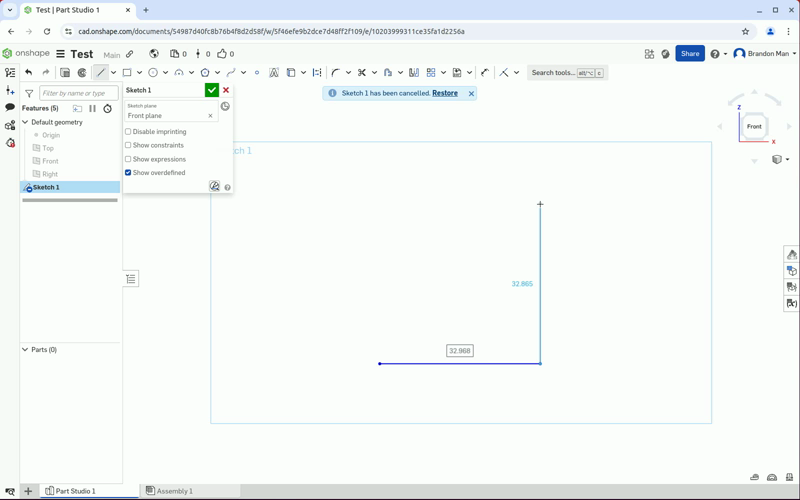
click(540, 203)
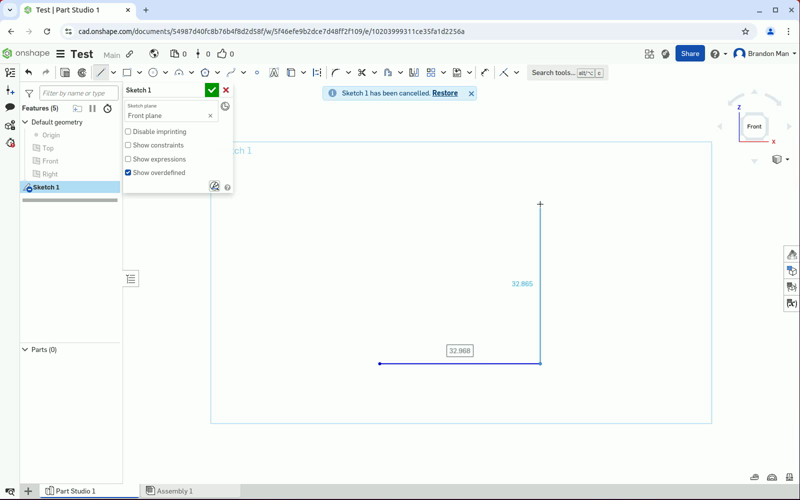
key_up(shift)
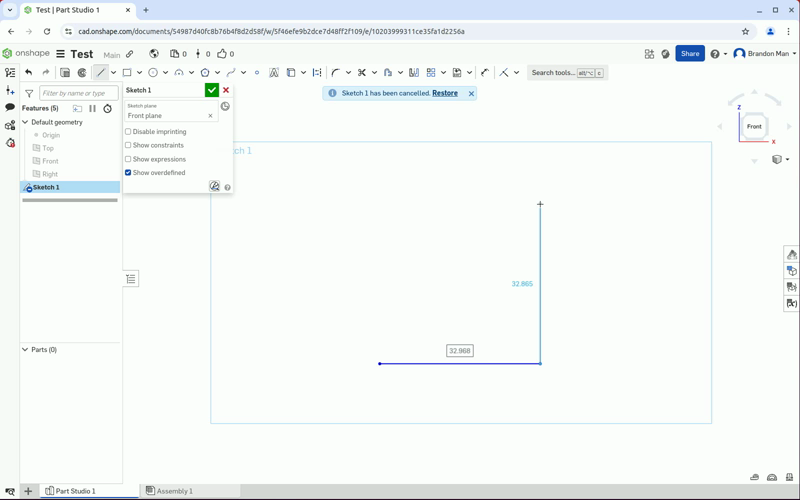
key_down(shift)
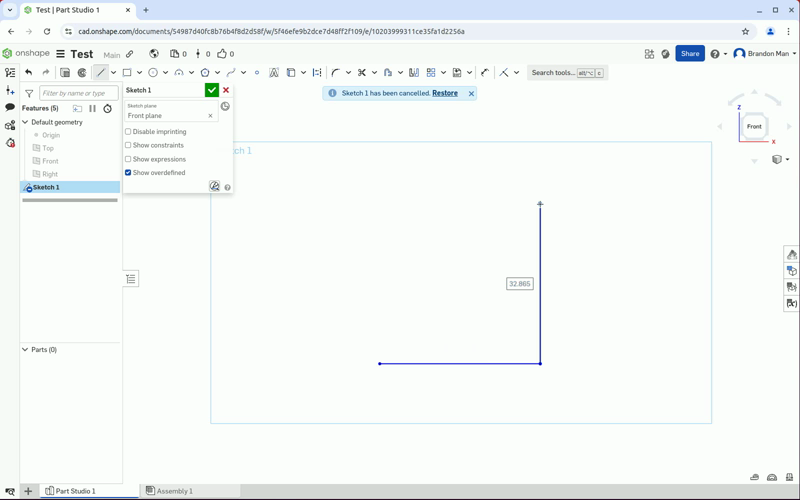
mouse_move(379, 203)
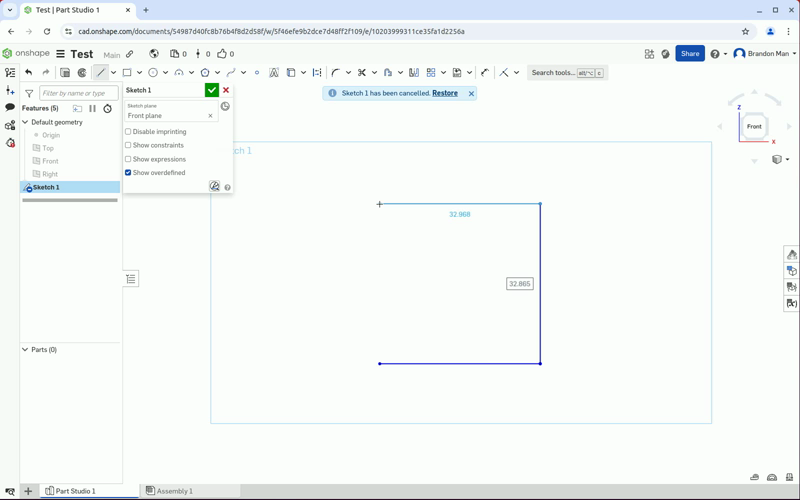
click(379, 203)
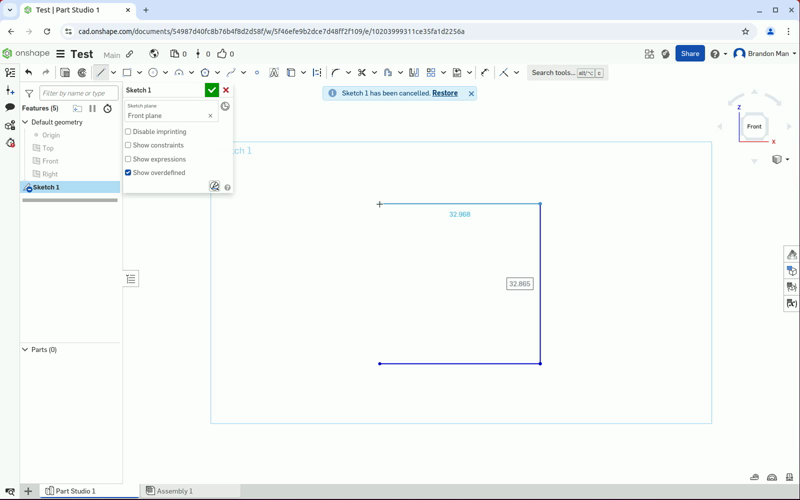
key_up(shift)
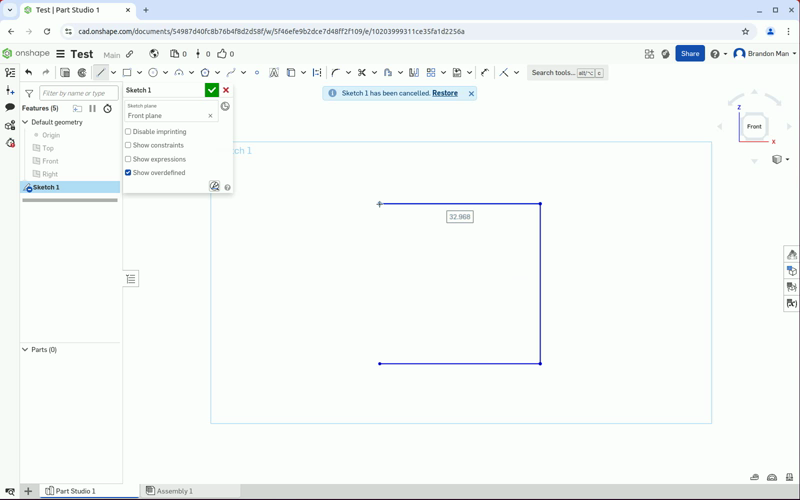
key_down(shift)
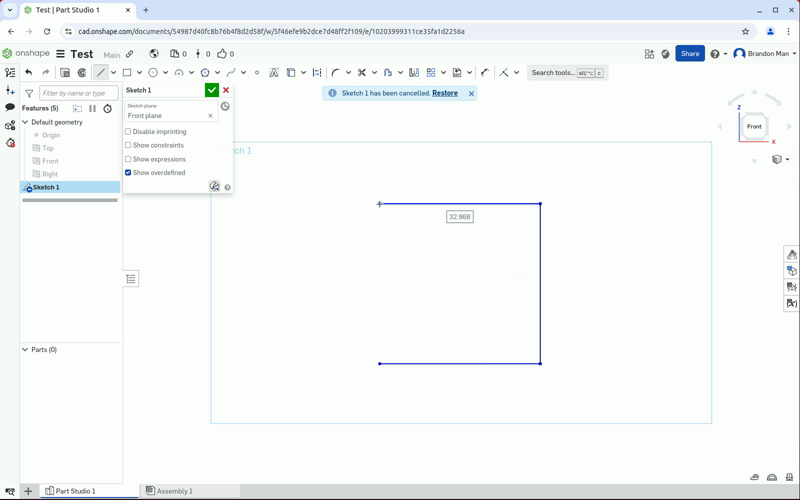
mouse_move(379, 363)
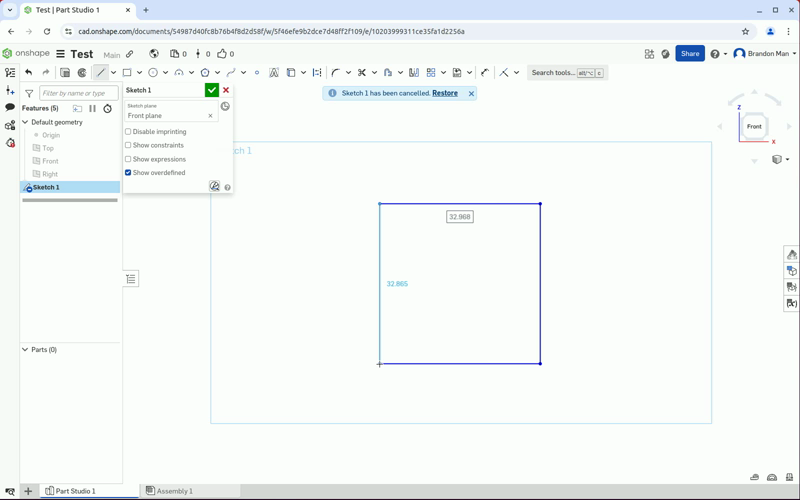
key_up(shift)
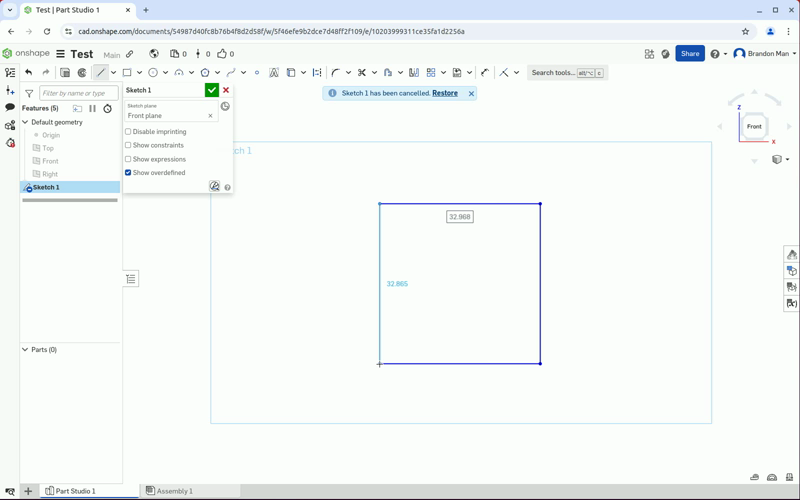
click(379, 363)
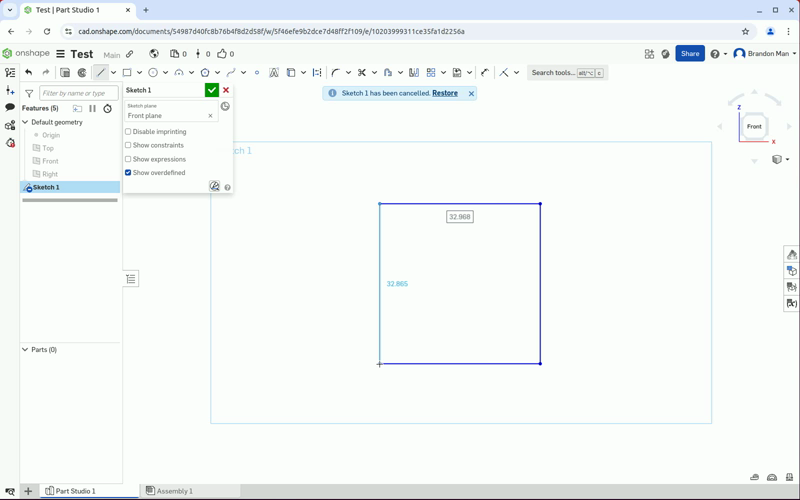
key(esc)
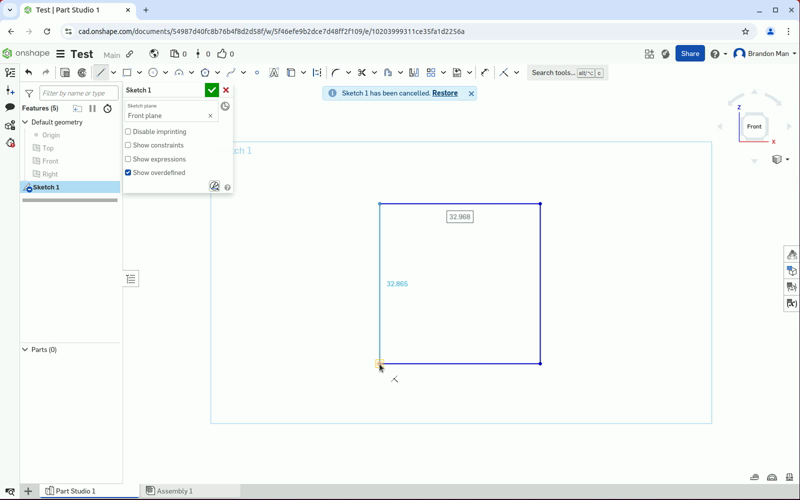
mouse_move(434, 346)
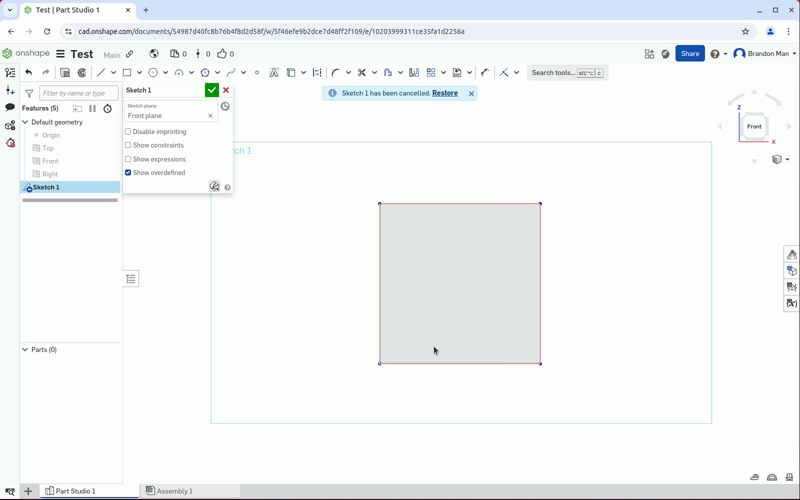
click(434, 346)
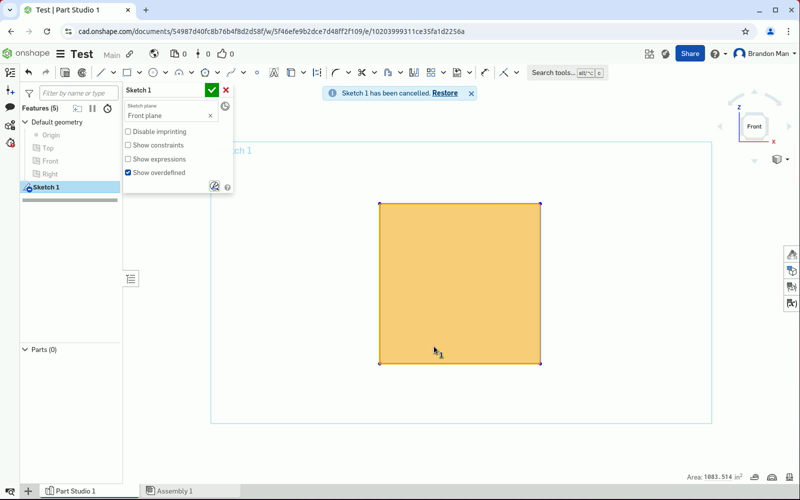
mouse_move(73, 352)
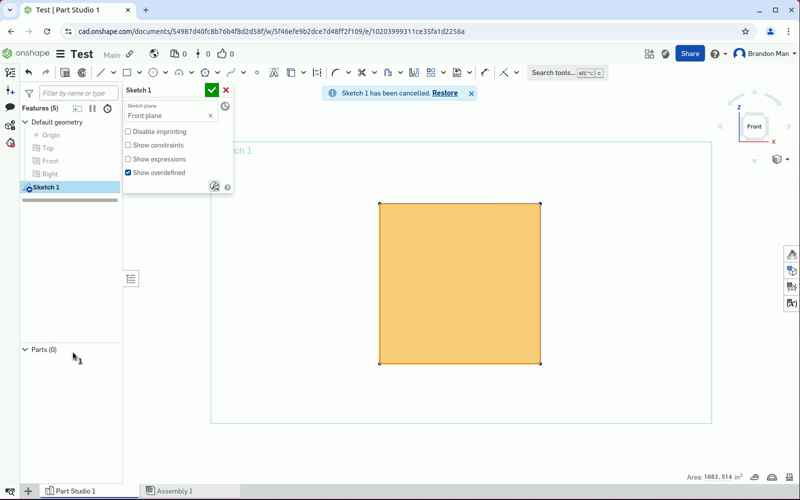
key(shift+y)
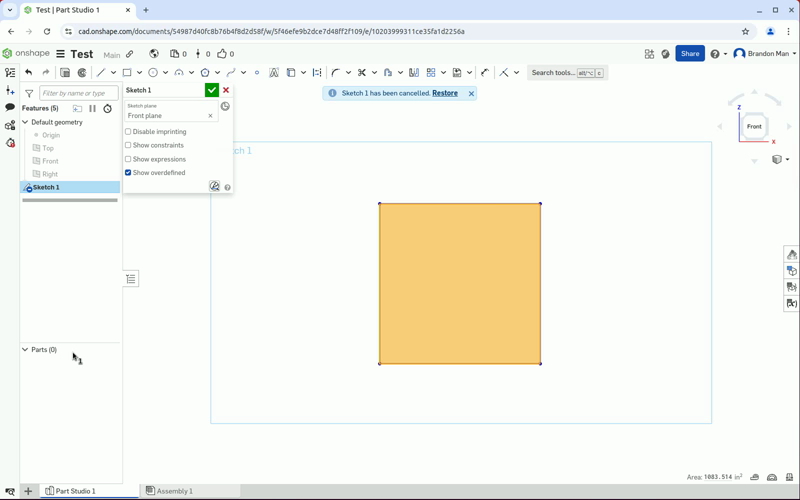
key(shift+e)
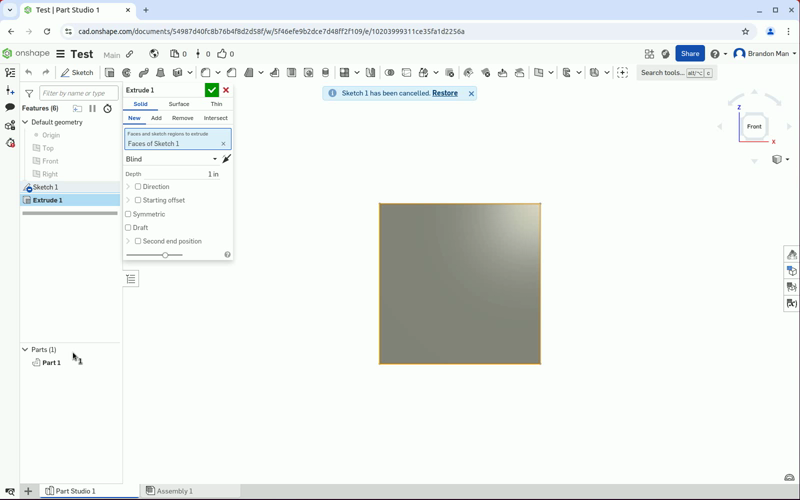
mouse_move(143, 106)
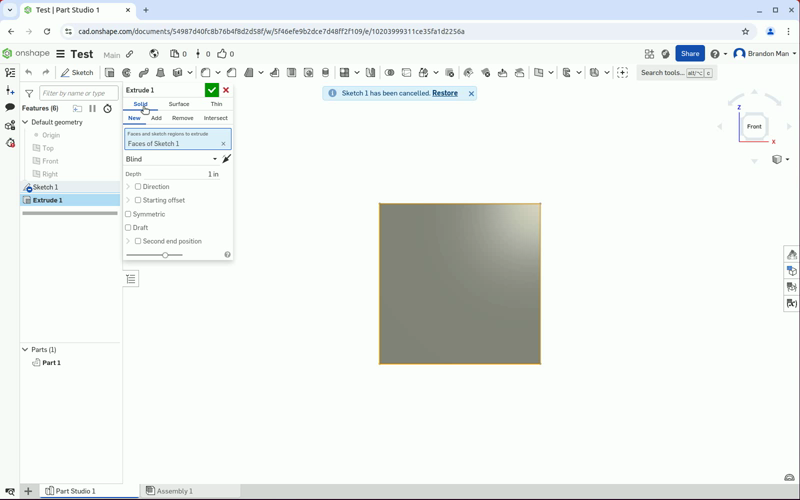
click(143, 106)
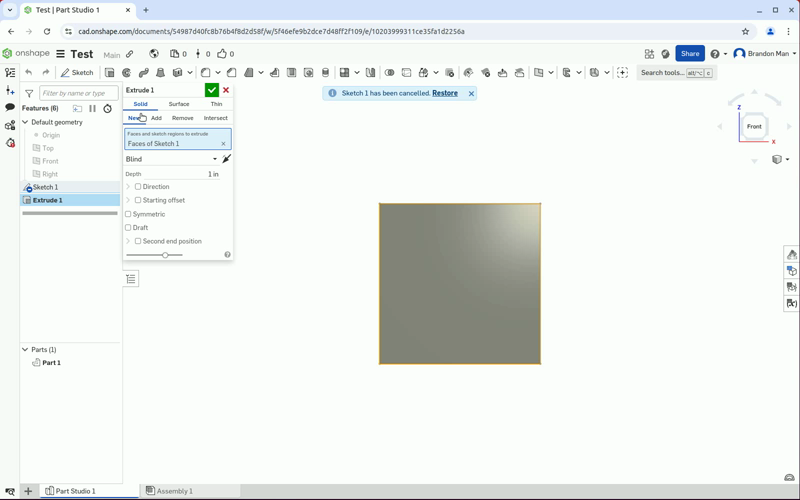
mouse_move(137, 120)
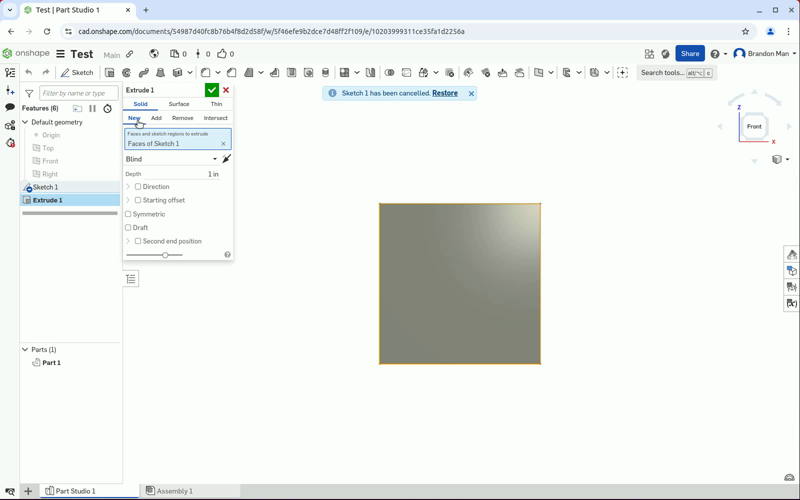
click(137, 120)
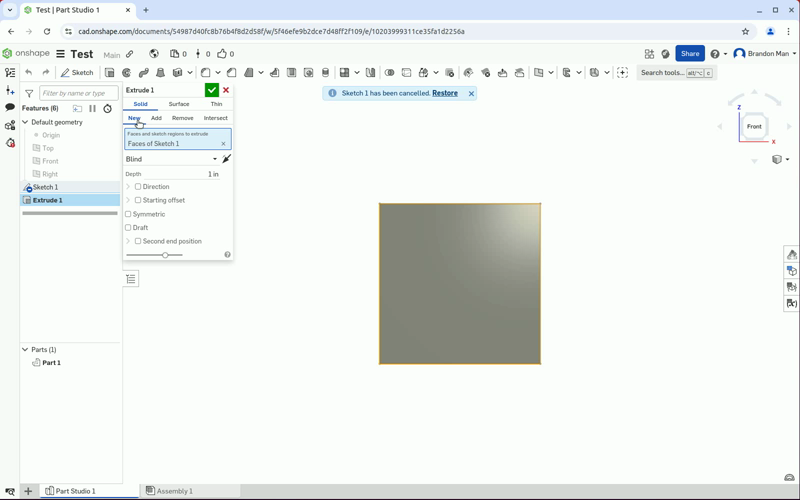
key(tab, 4)
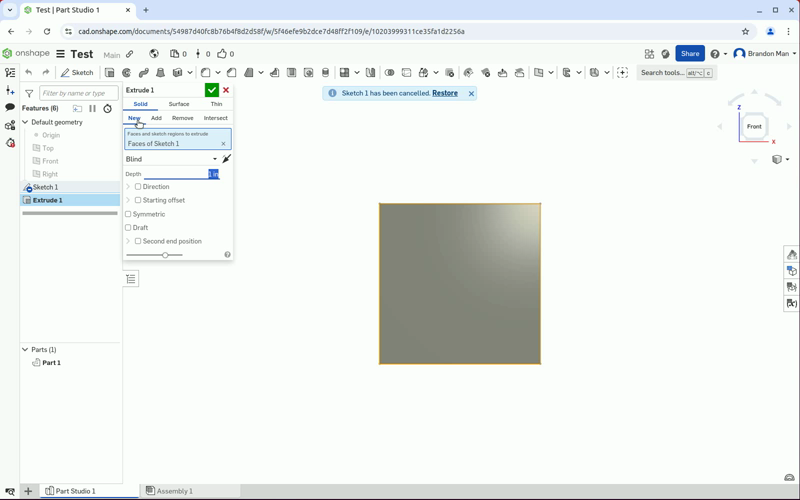
text(19.738)
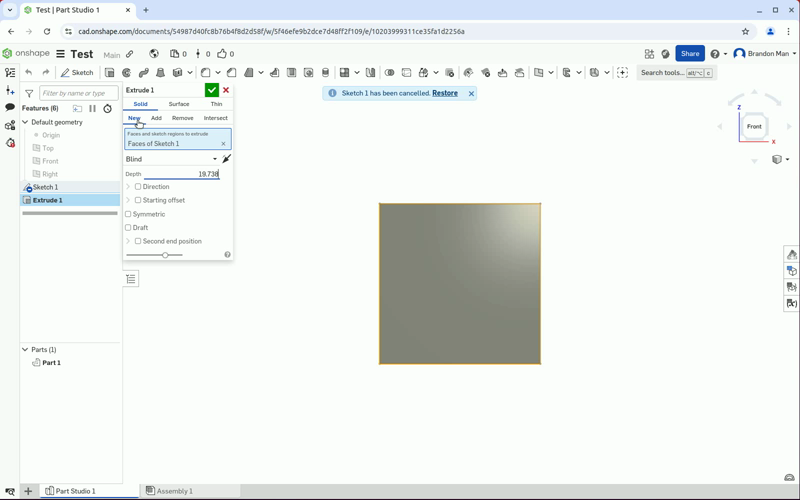
key(enter)
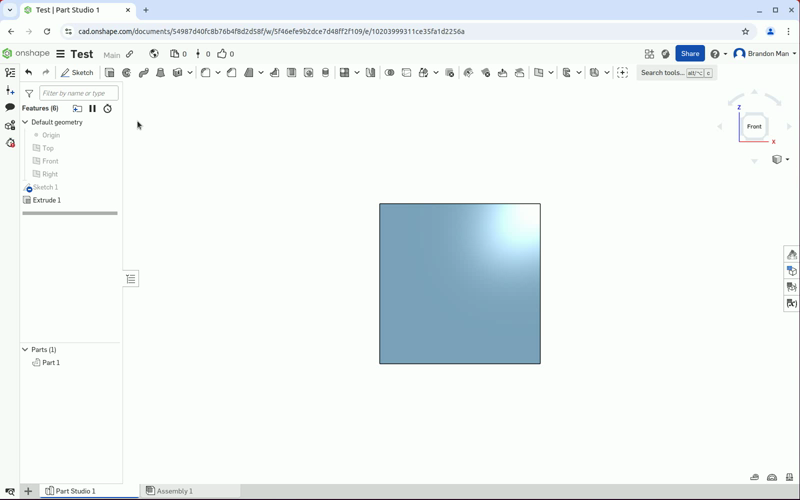
key(shift+h)
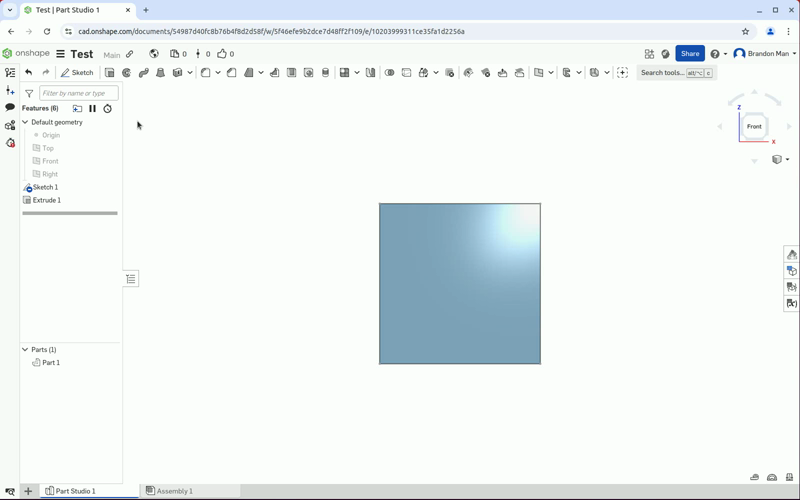
key(shift+h)
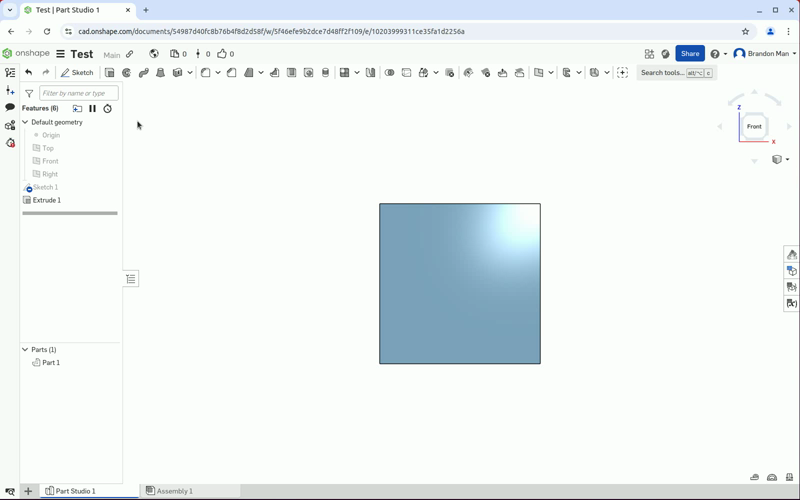
mouse_move(73, 189)
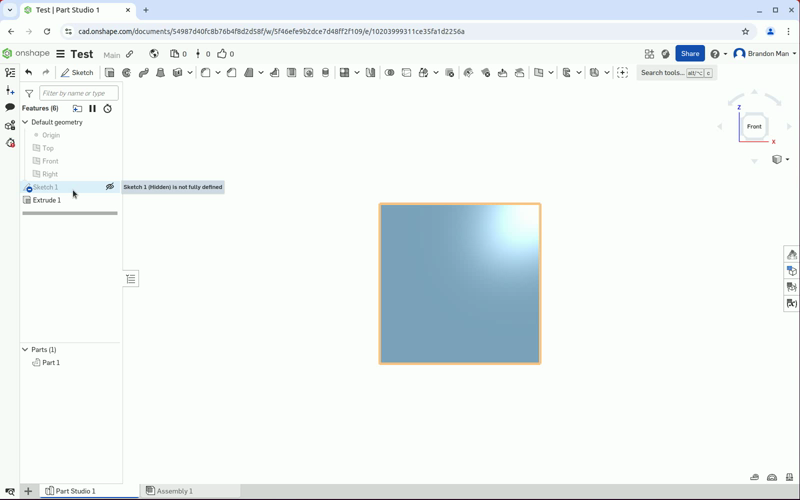
click(73, 189)
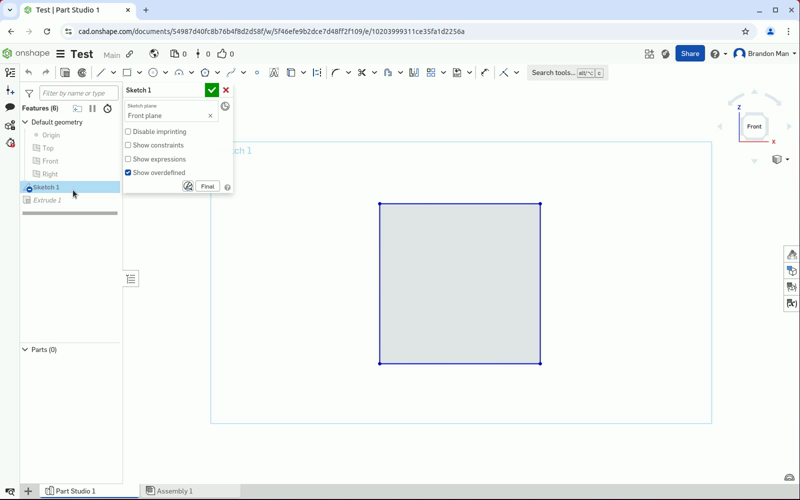
mouse_move(229, 92)
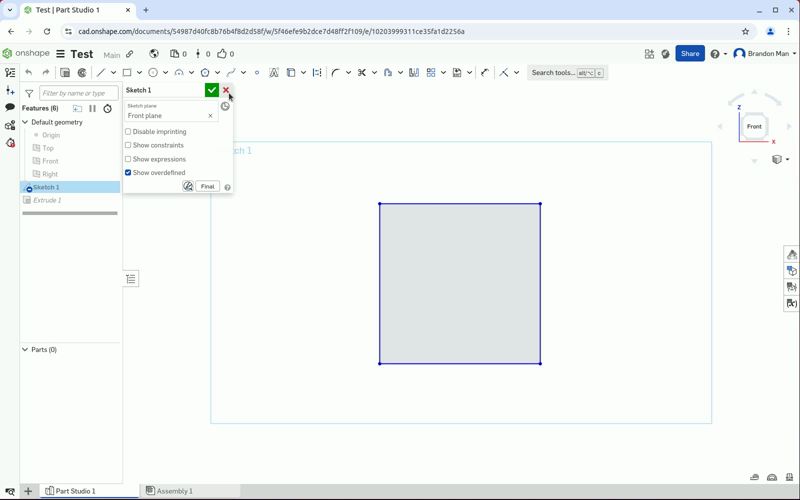
click(229, 92)
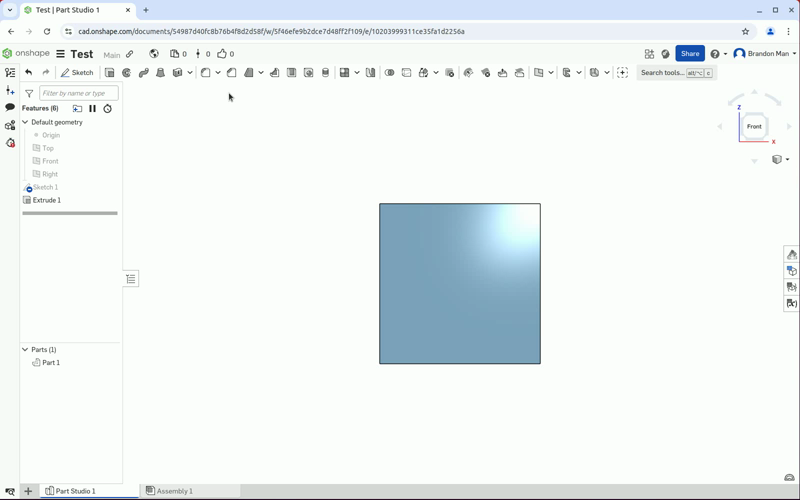
mouse_move(541, 75)
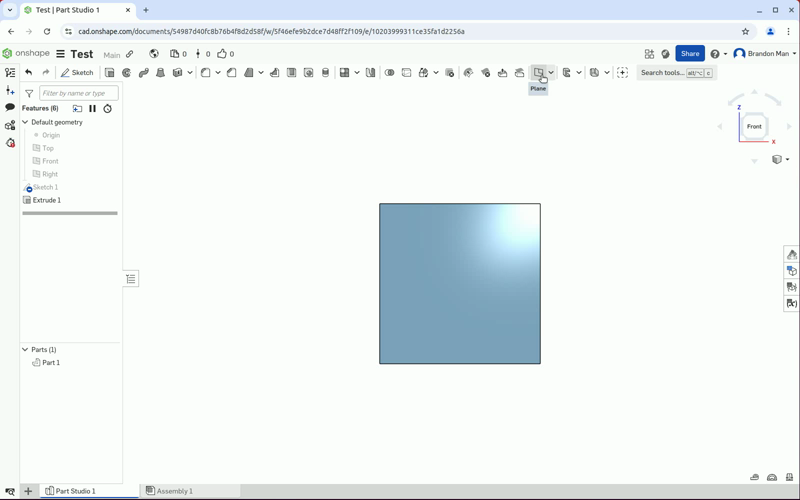
click(541, 75)
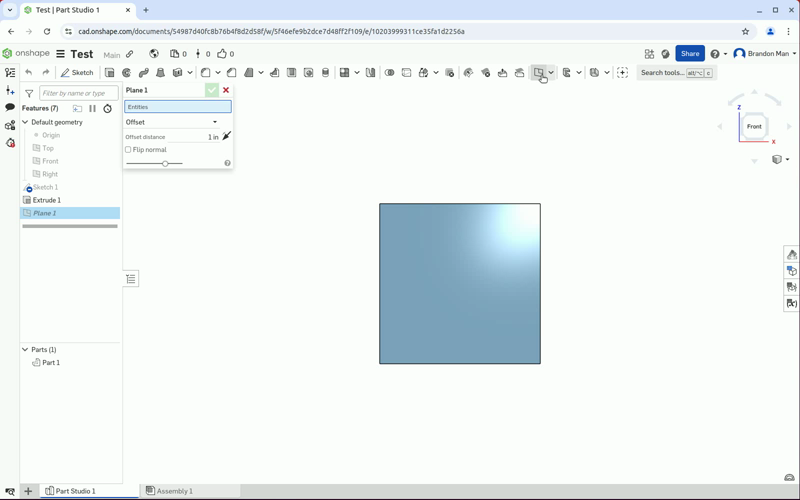
mouse_move(73, 163)
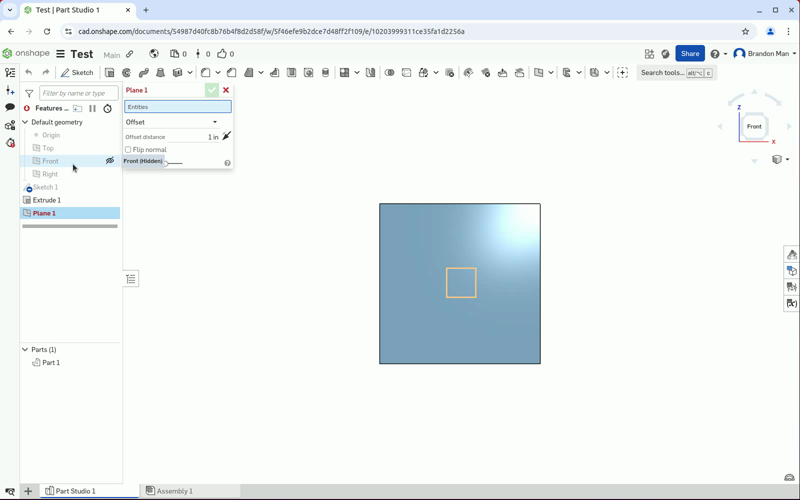
click(73, 163)
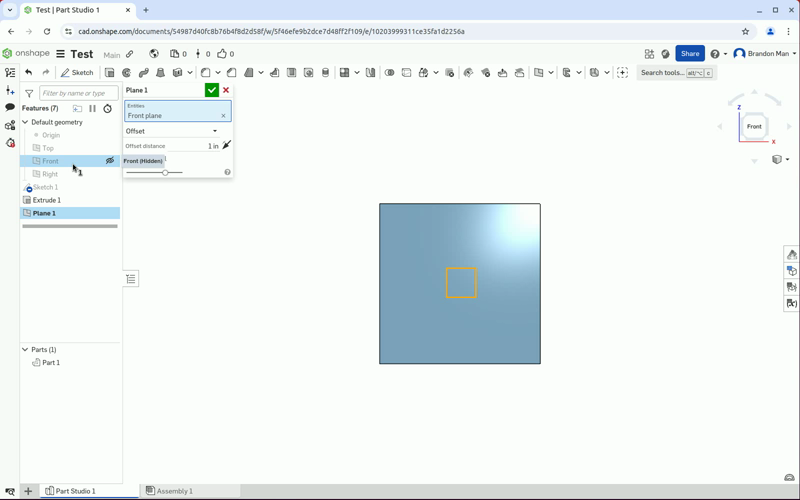
key(tab, 2)
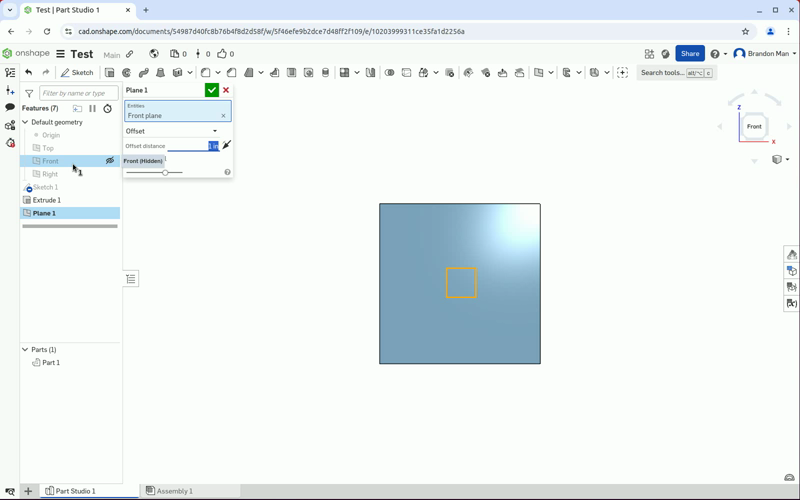
text(19.75)
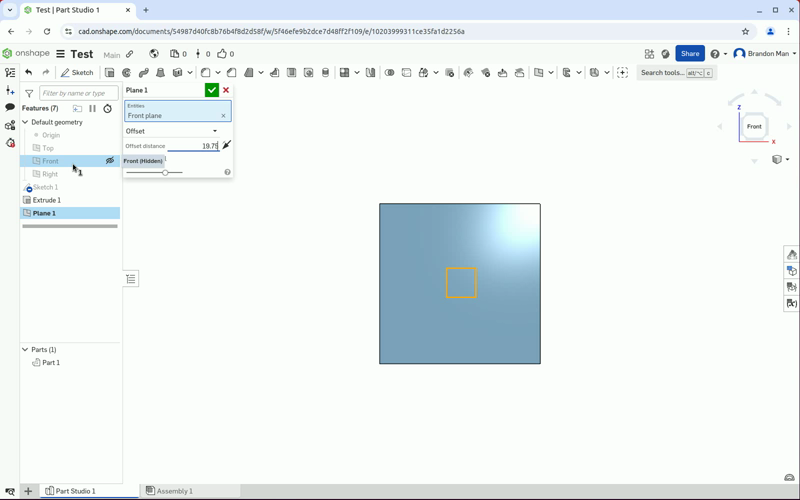
key(enter, 2)
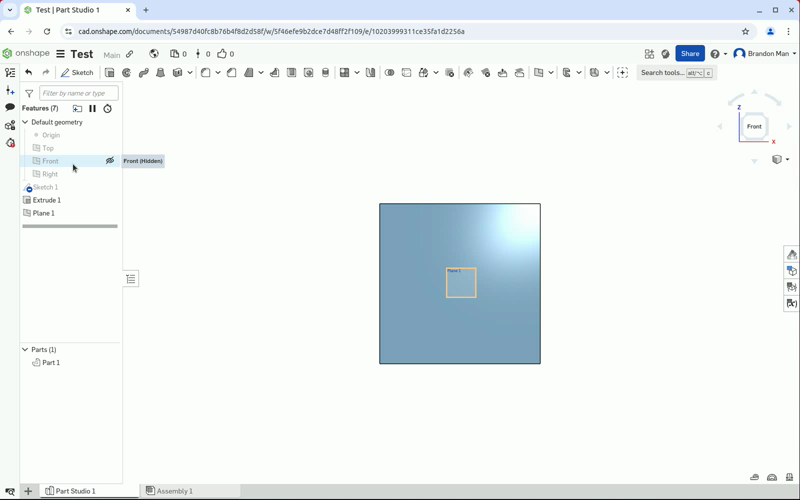
key(shift+s)
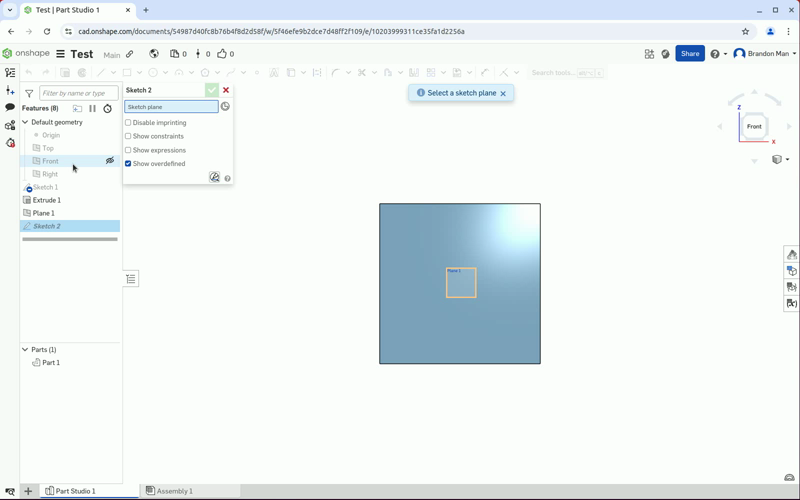
mouse_move(73, 215)
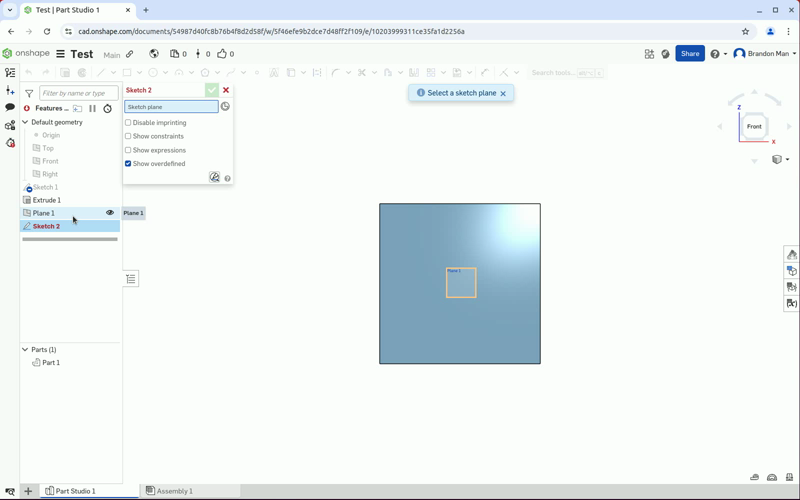
click(73, 215)
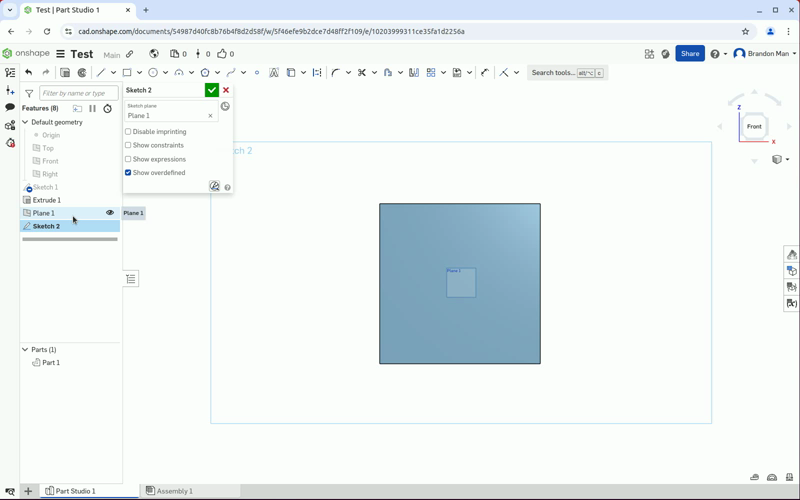
mouse_move(73, 352)
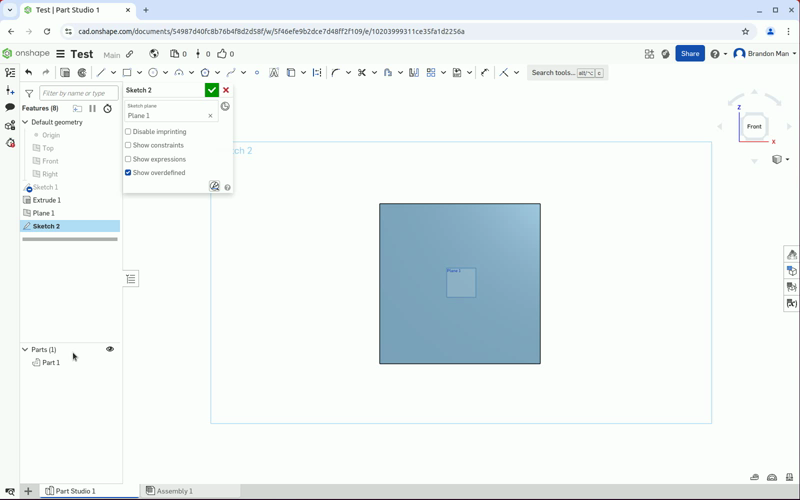
key(y)
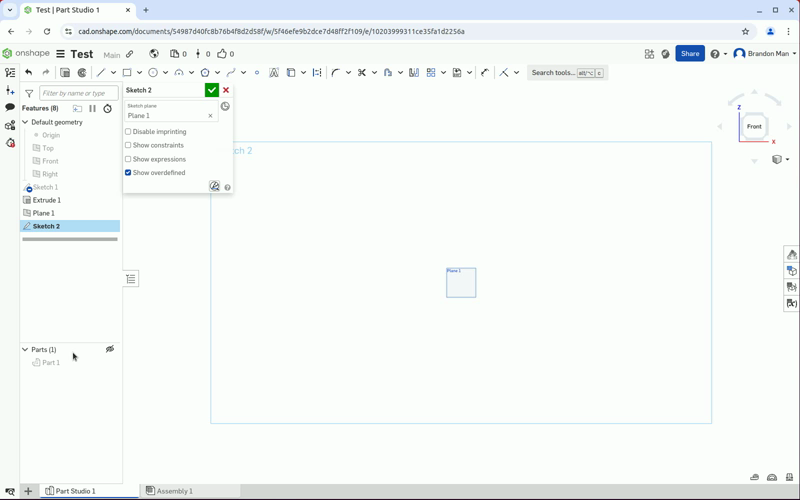
key(c)
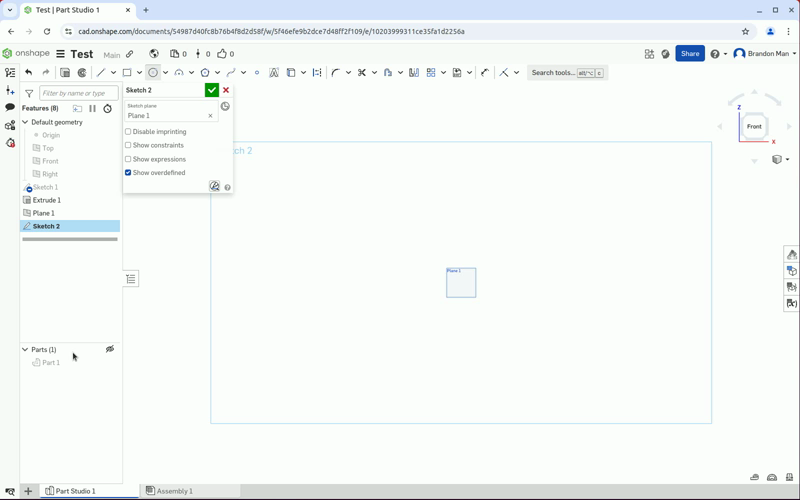
key_down(shift)
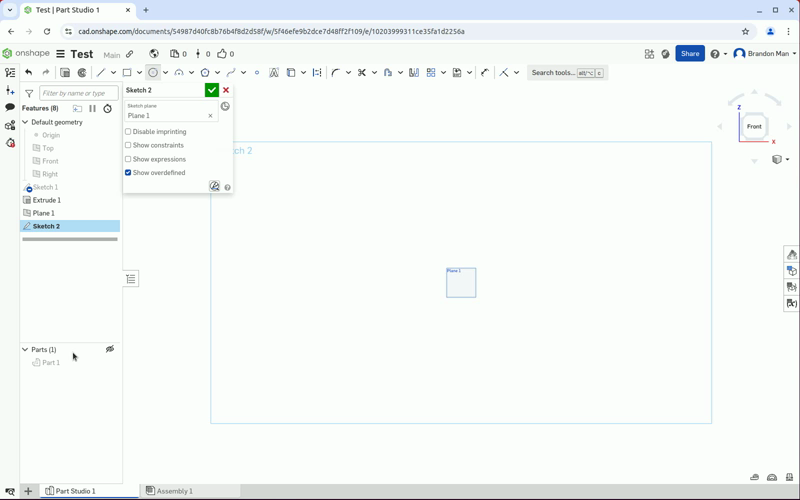
mouse_move(493, 322)
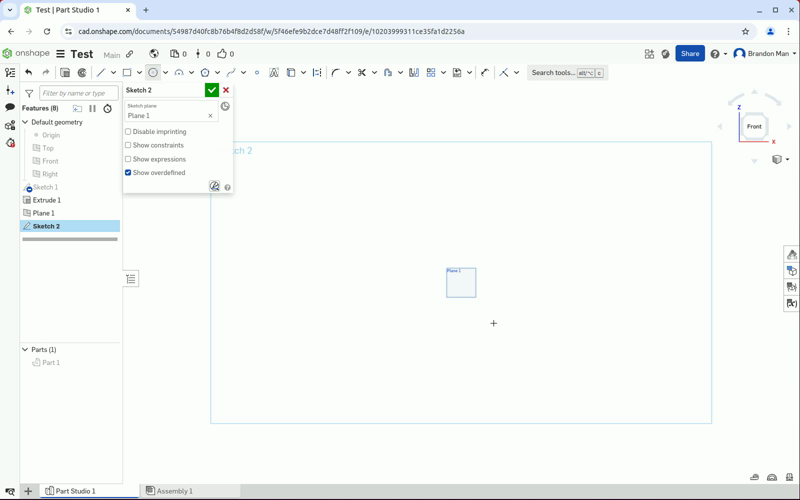
click(493, 322)
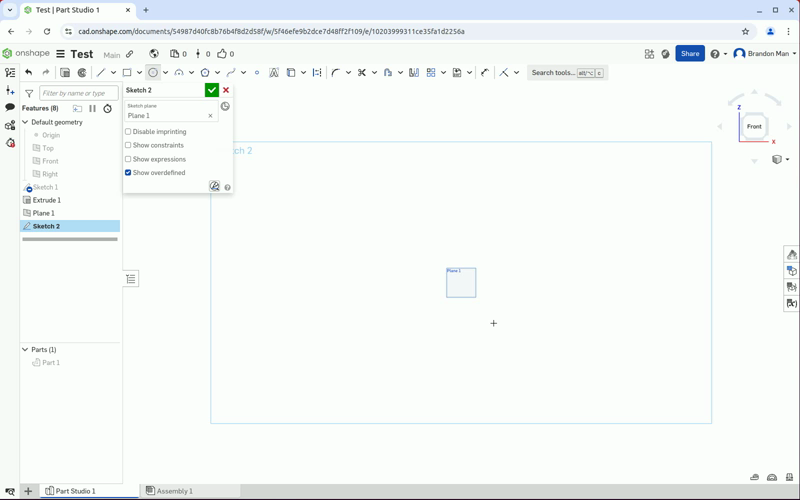
key_up(shift)
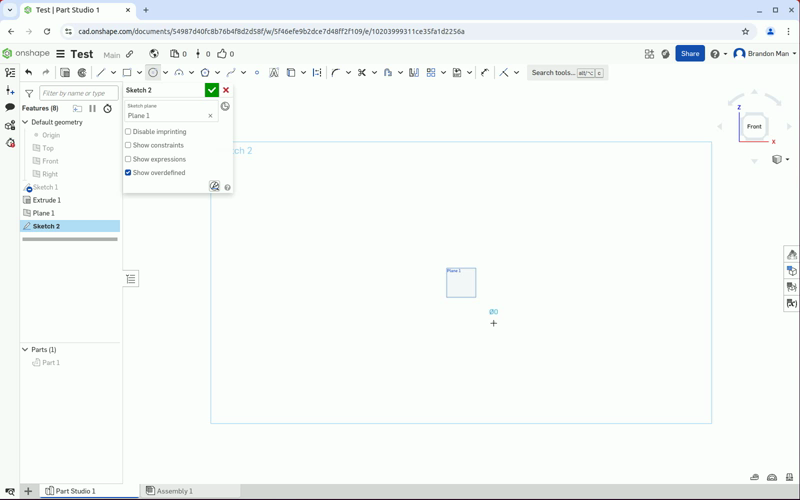
mouse_move(506, 322)
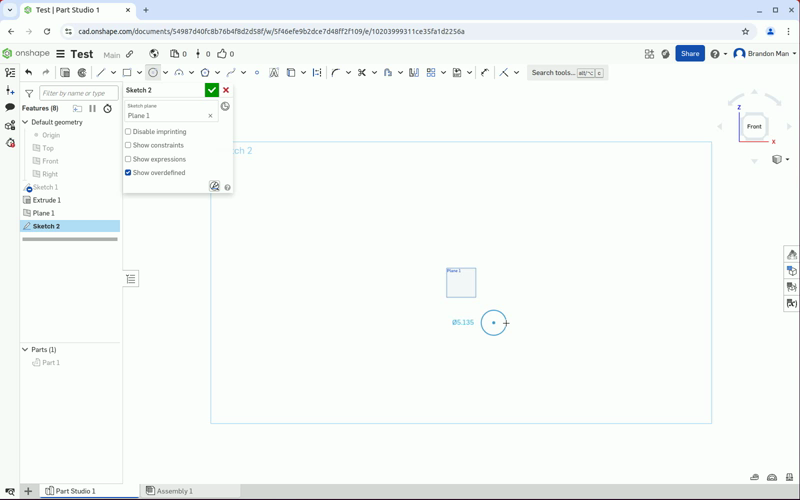
click(506, 322)
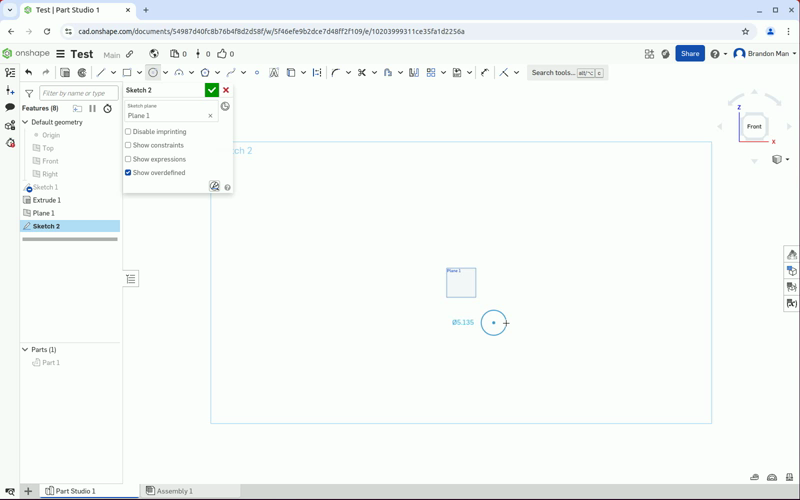
key(esc)
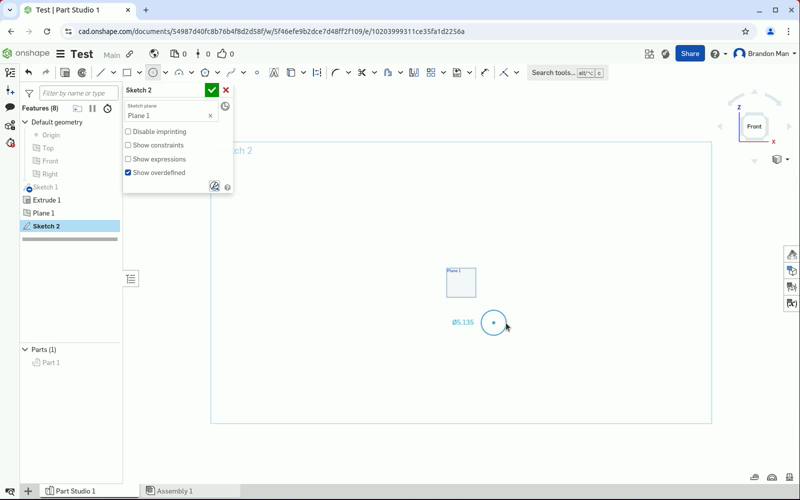
mouse_move(487, 328)
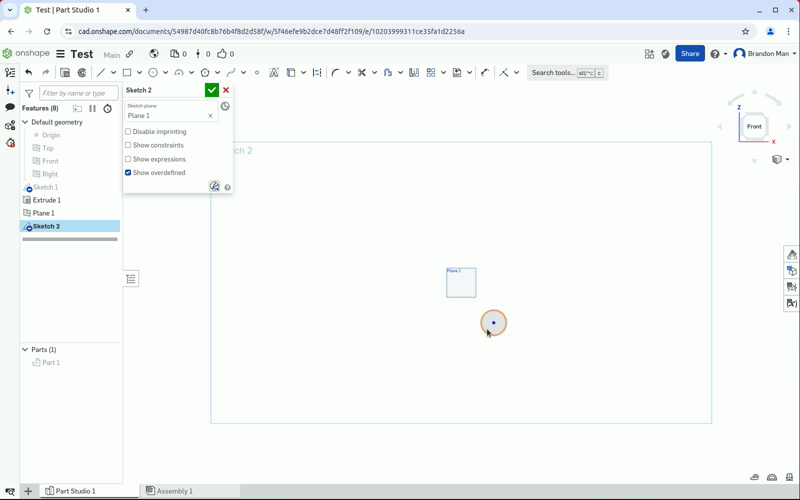
scroll(6)
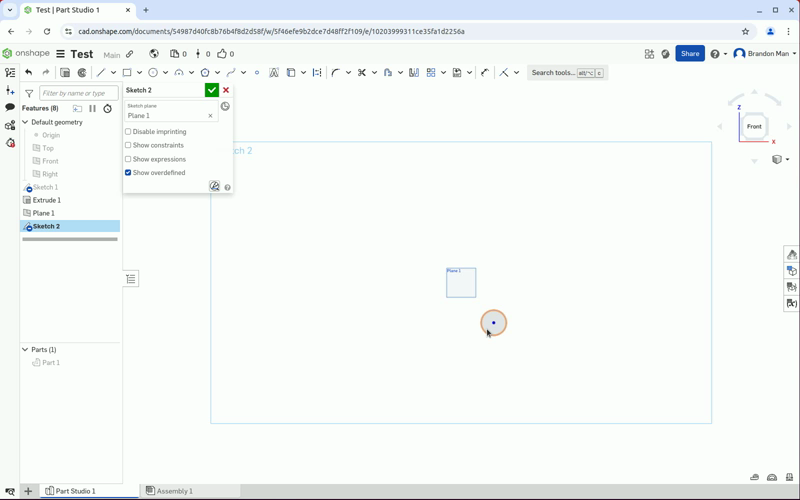
scroll(6)
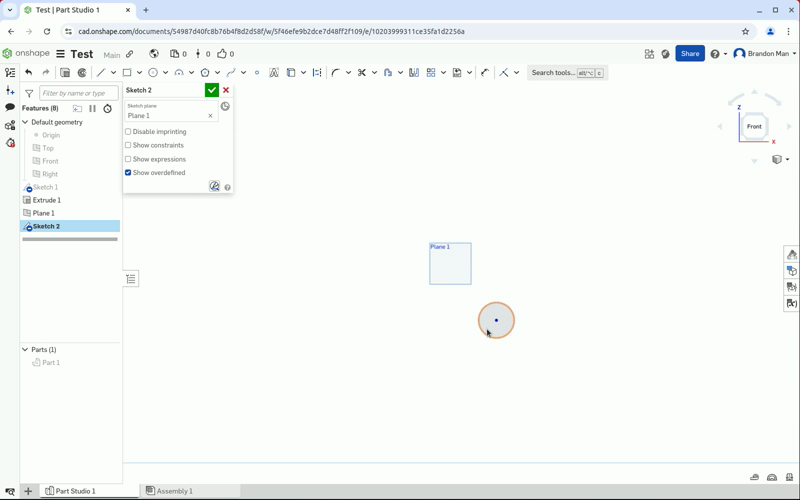
scroll(6)
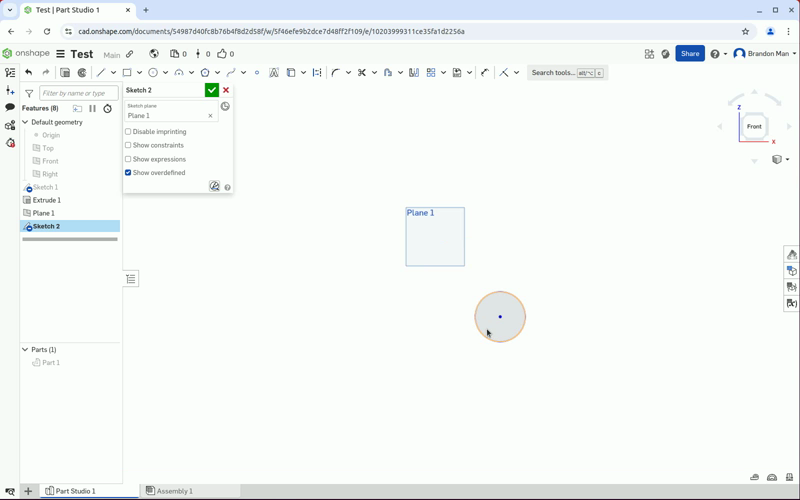
scroll(6)
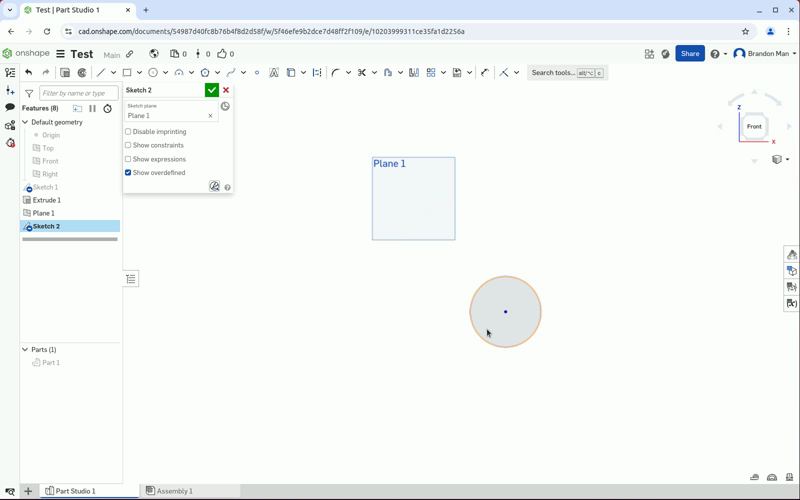
scroll(6)
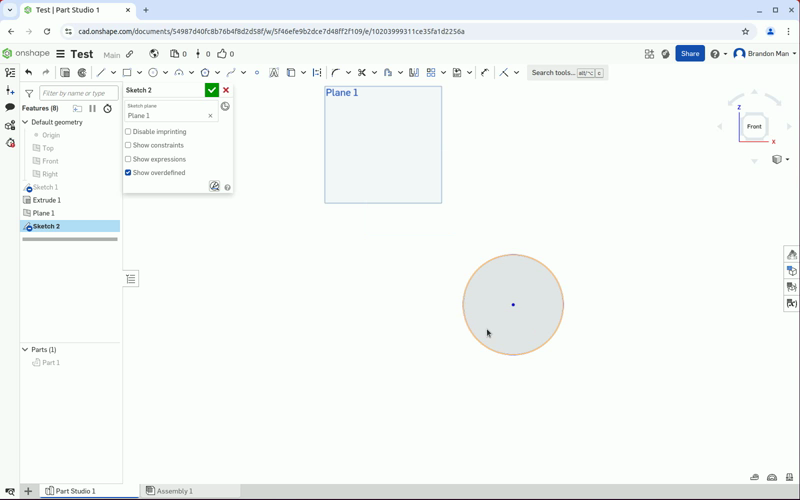
scroll(6)
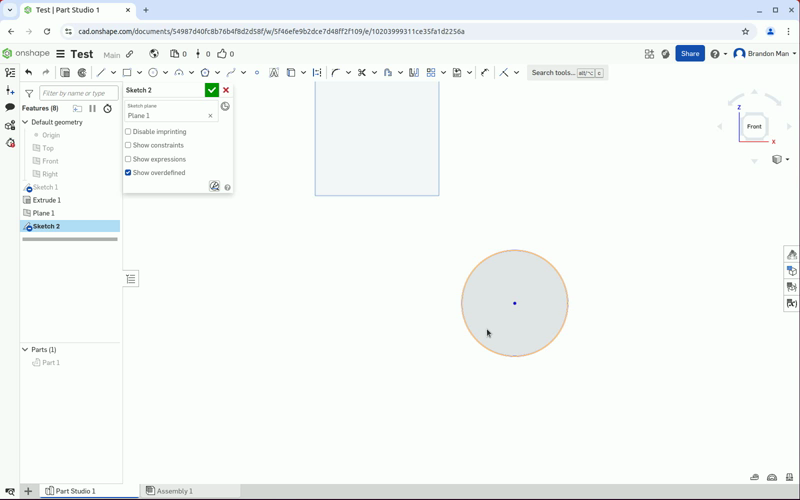
scroll(6)
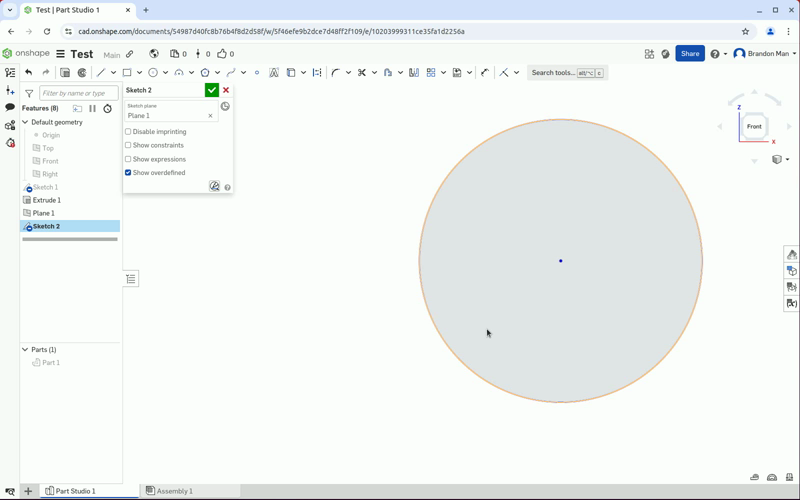
click(487, 328)
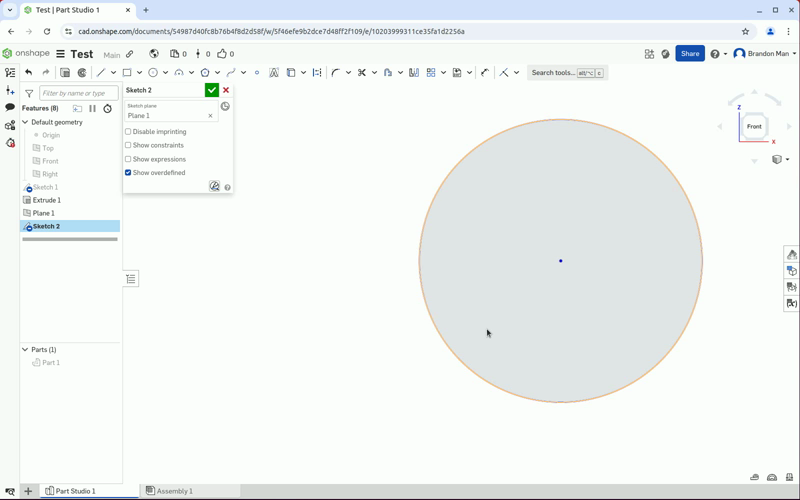
scroll(-6)
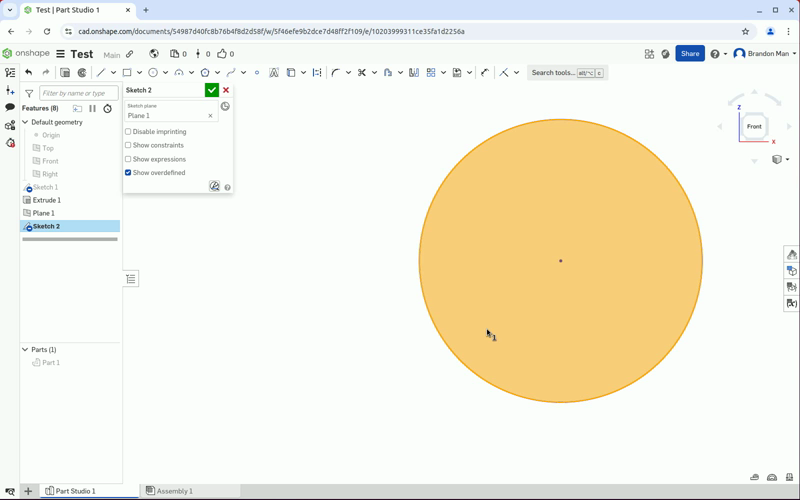
scroll(-6)
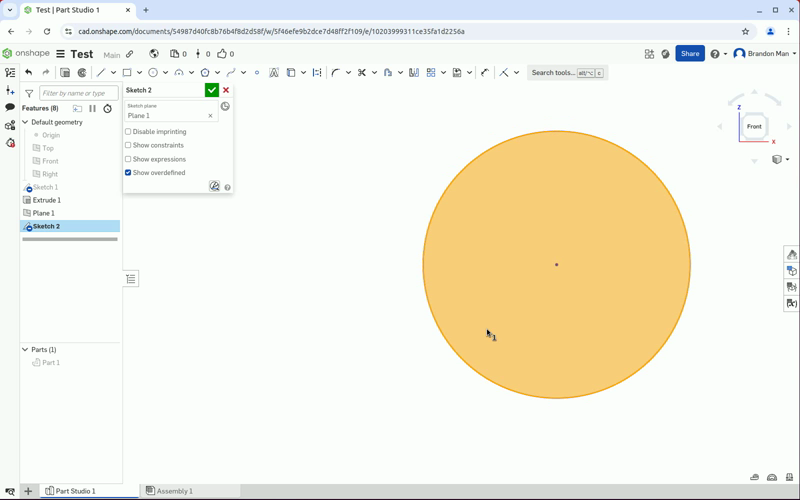
scroll(-6)
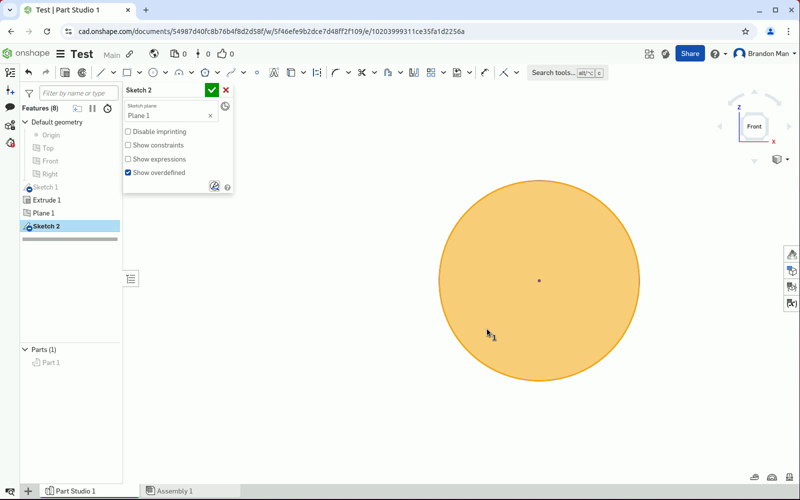
scroll(-6)
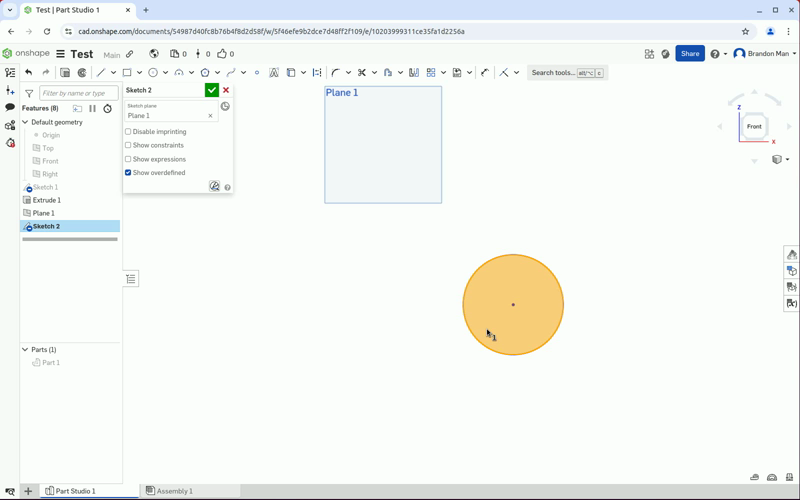
scroll(-6)
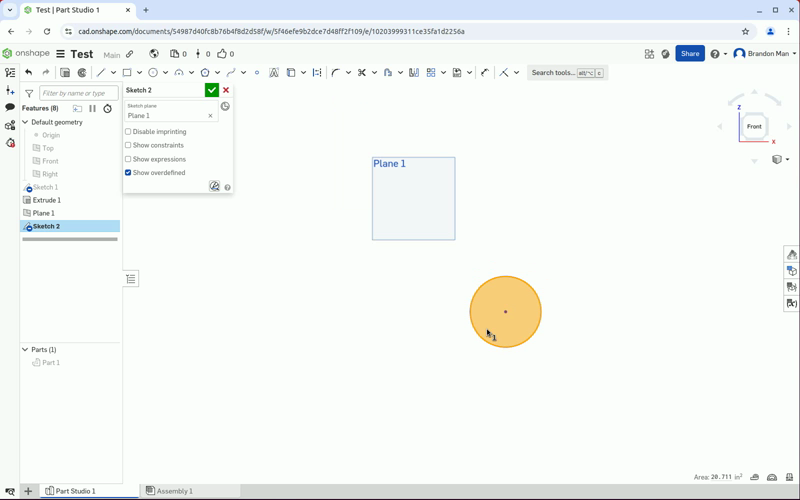
scroll(-6)
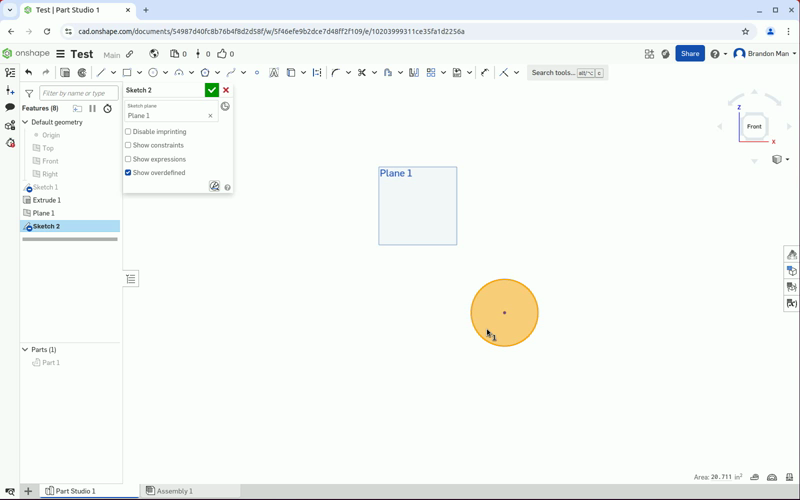
scroll(-6)
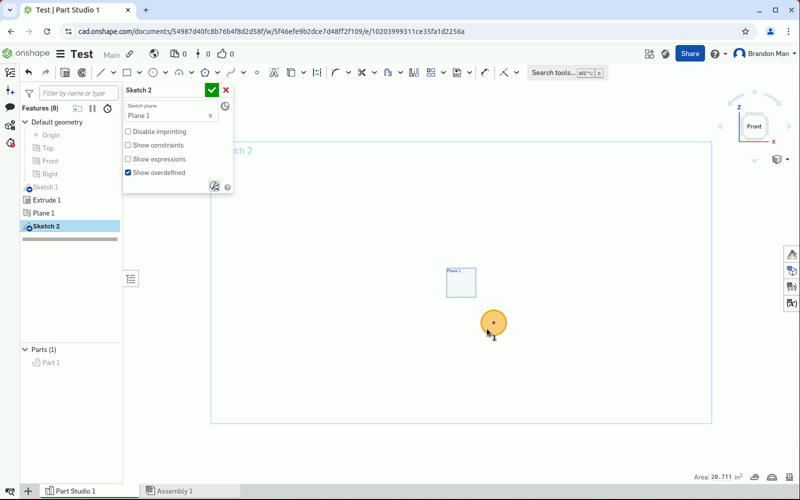
mouse_move(73, 352)
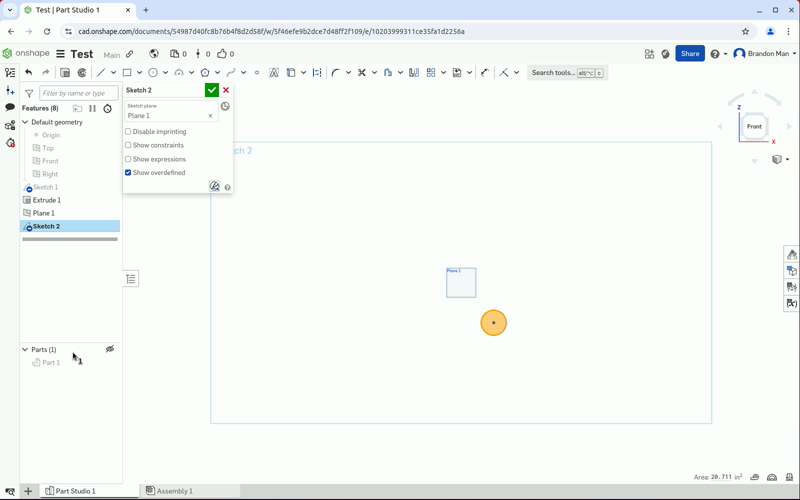
key(shift+y)
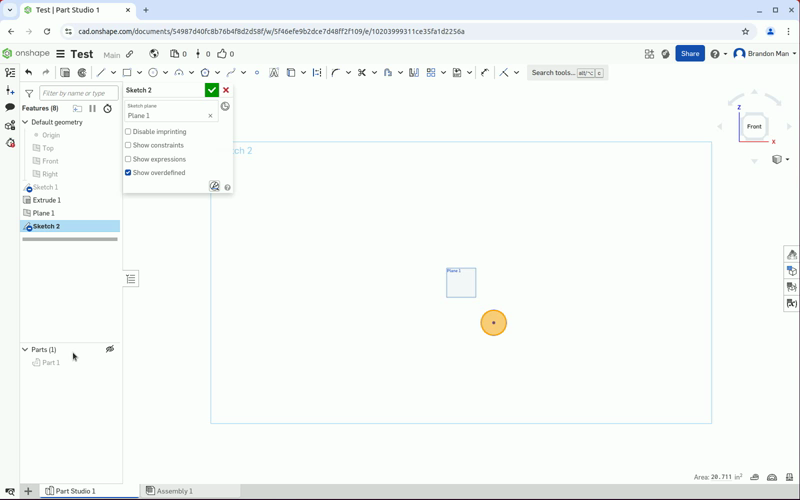
key(shift+e)
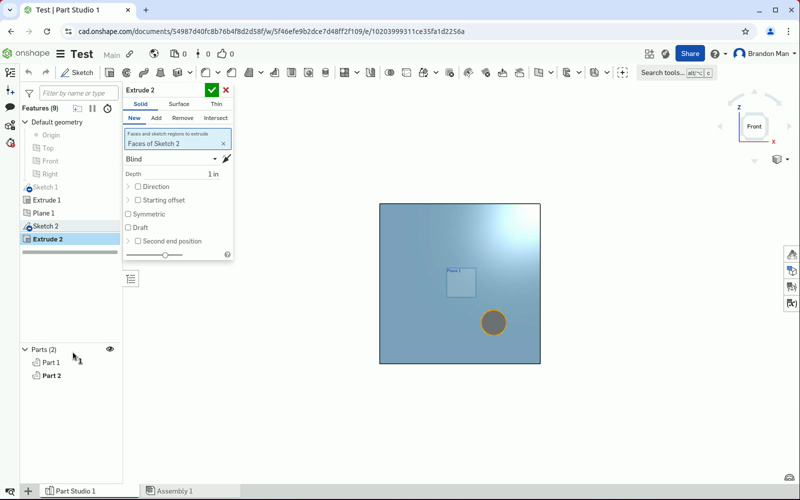
mouse_move(143, 106)
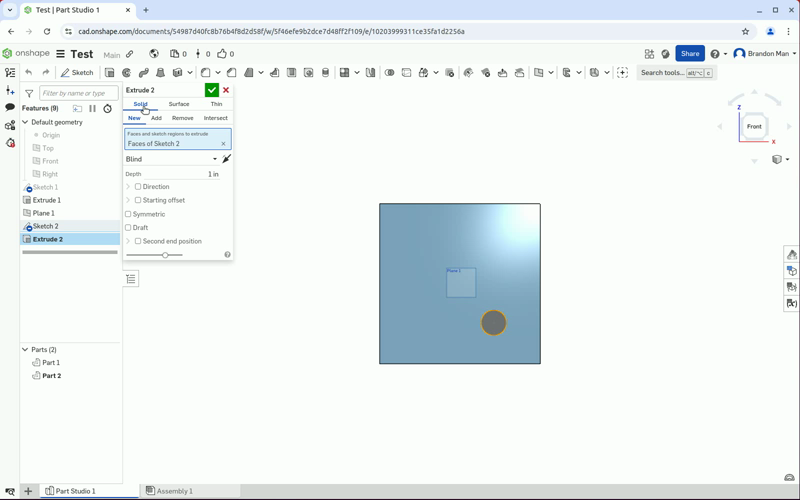
click(143, 106)
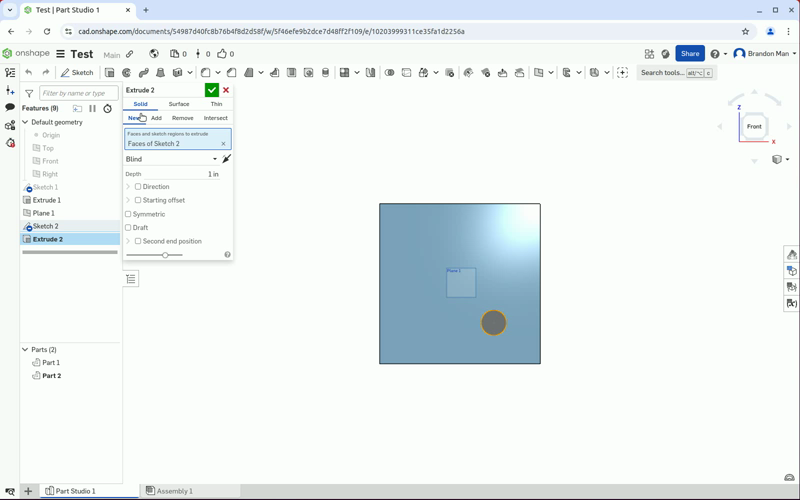
mouse_move(137, 120)
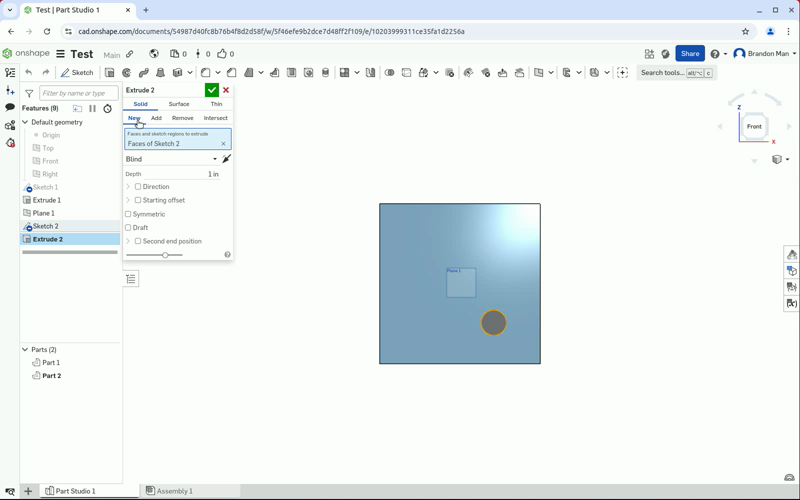
click(137, 120)
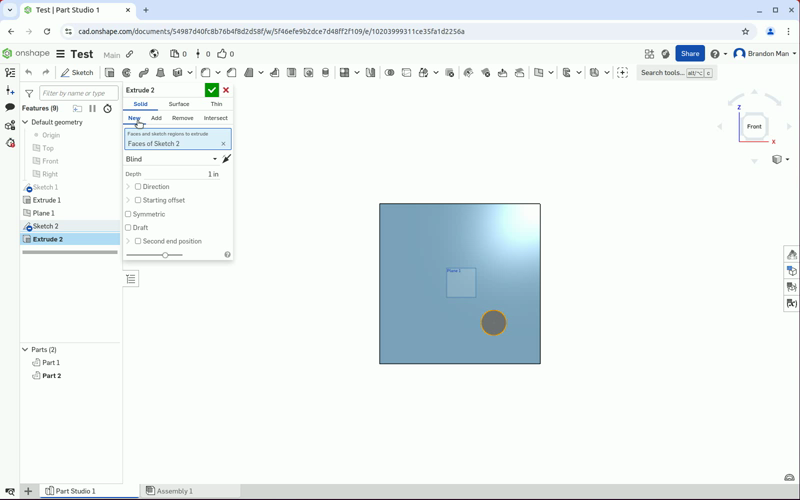
key(tab, 4)
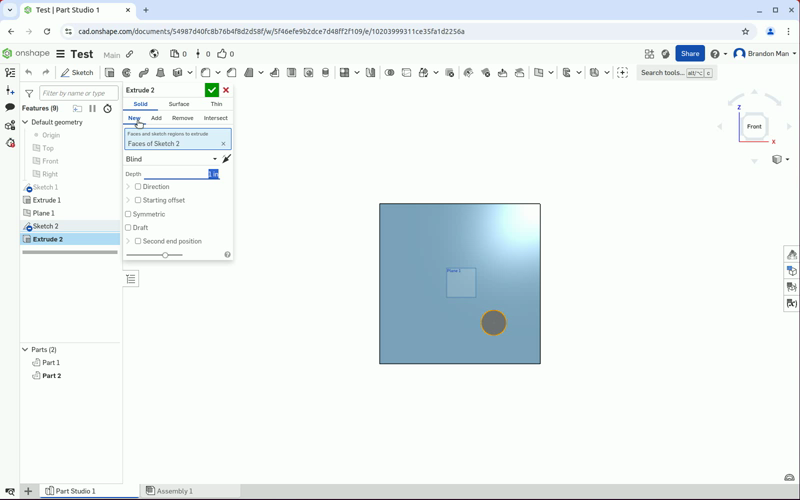
text(3.37)
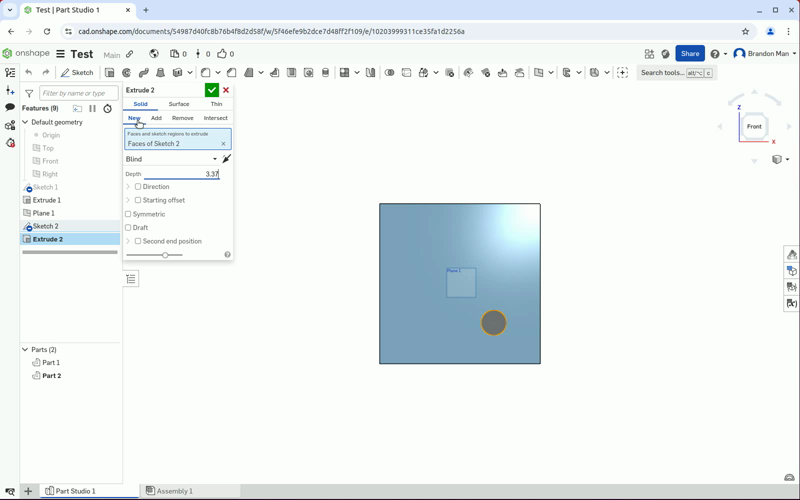
key(enter)
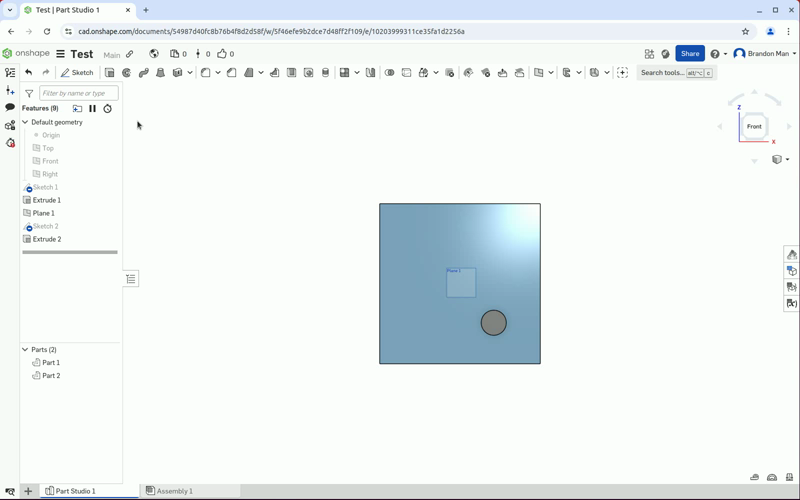
key(shift+h)
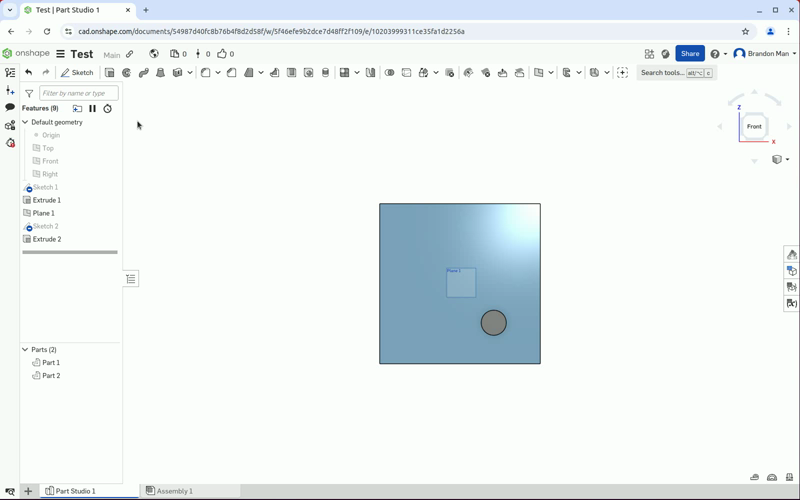
key(shift+h)
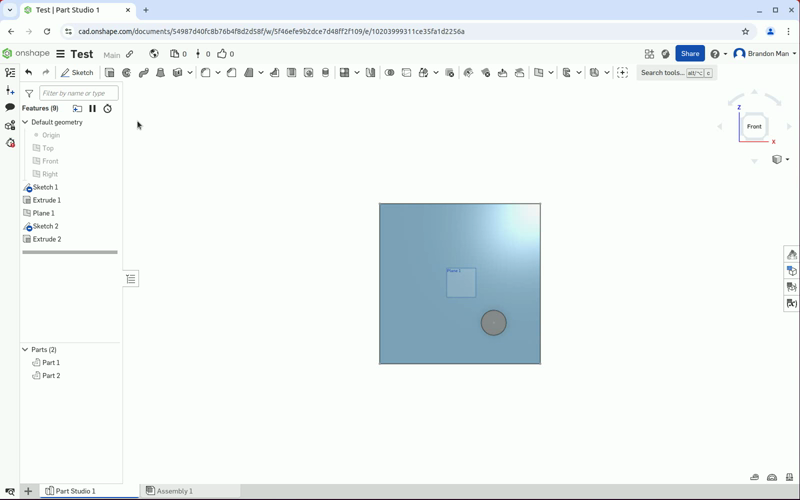
key(shift+7)
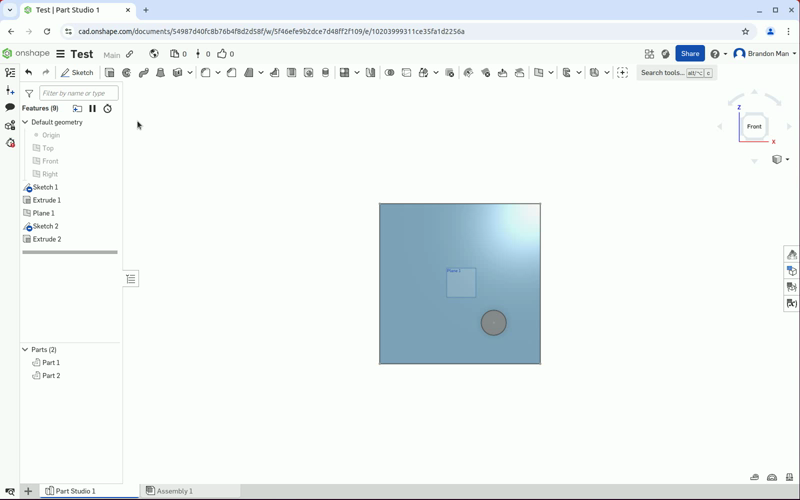
key(left, 2)
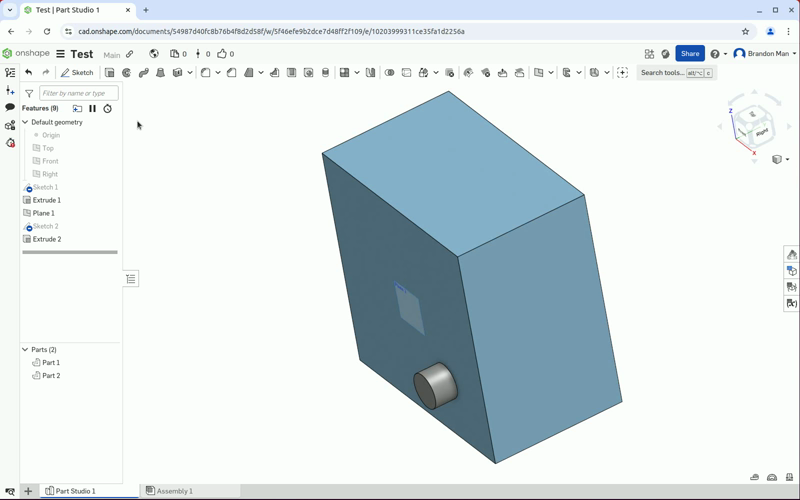
key(down, 2)
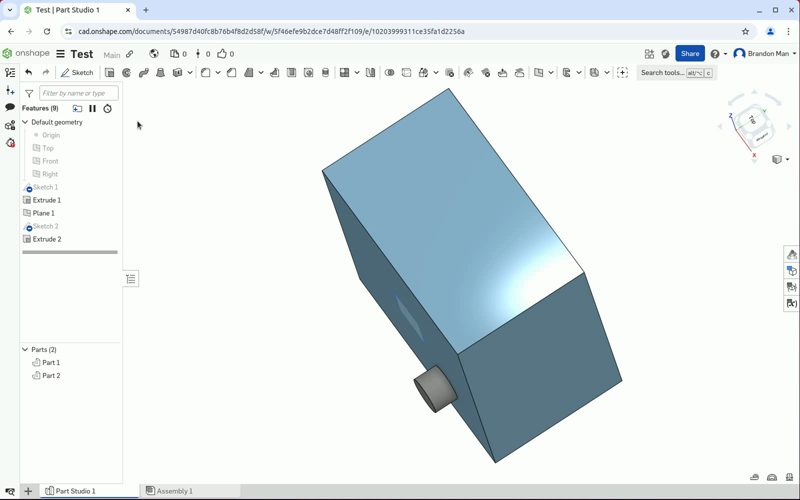
key(up, 2)
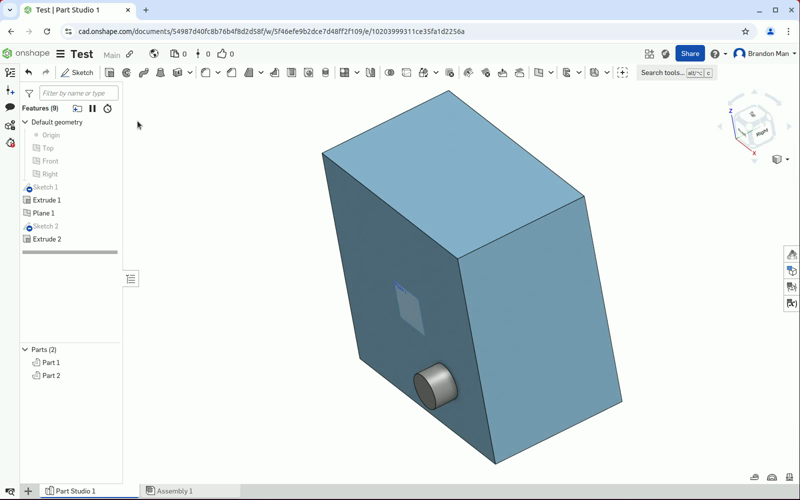
key(right, 2)
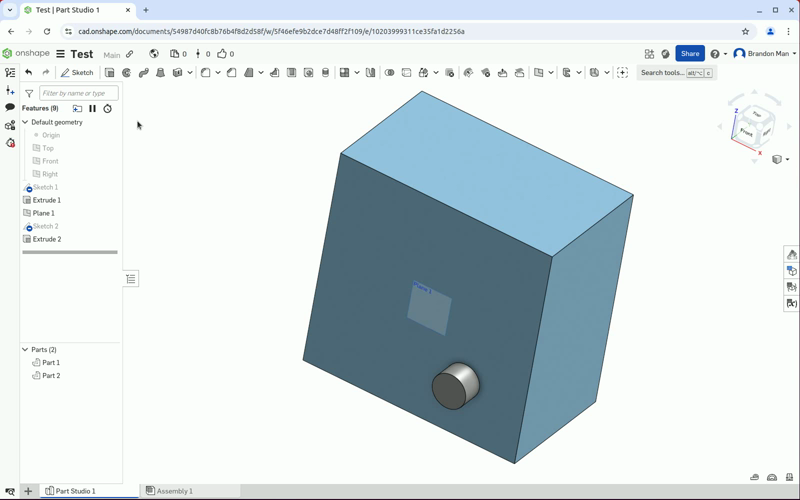
mouse_move(73, 189)
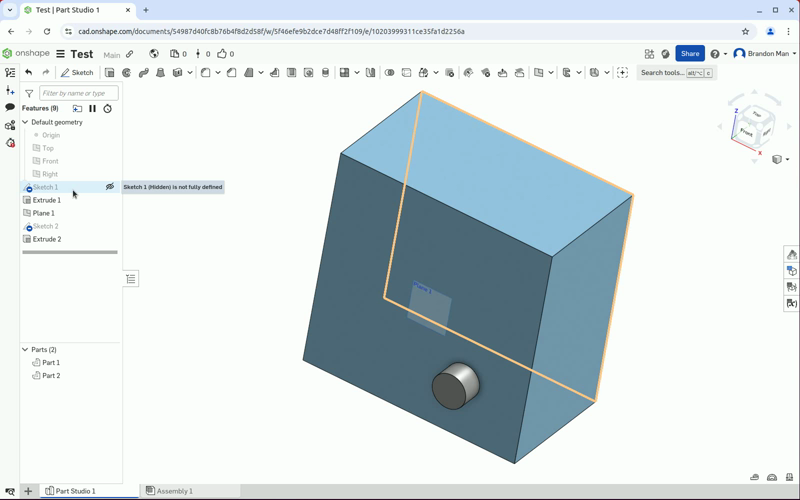
click(73, 189)